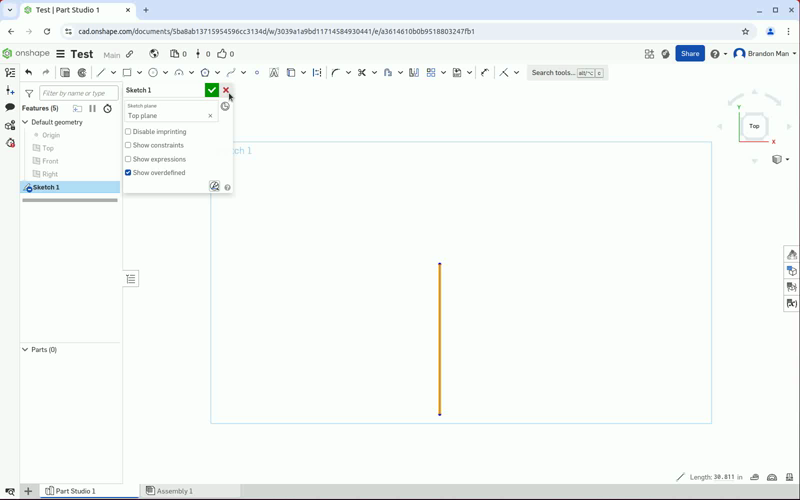
key(shift+h)
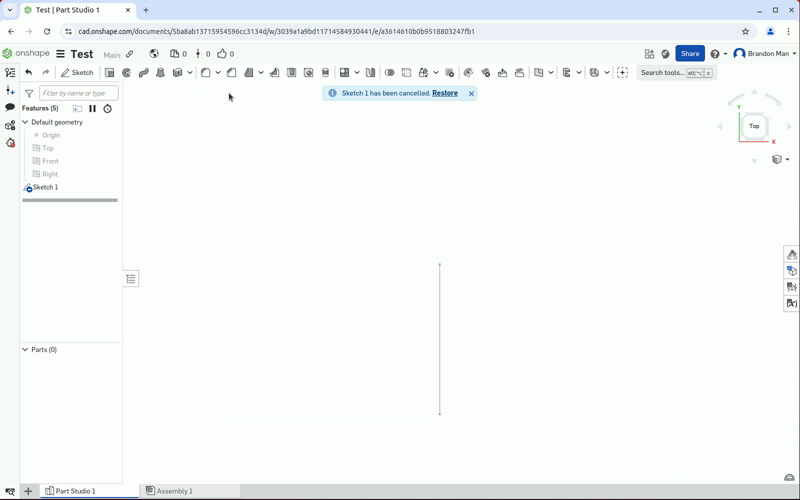
key(shift+s)
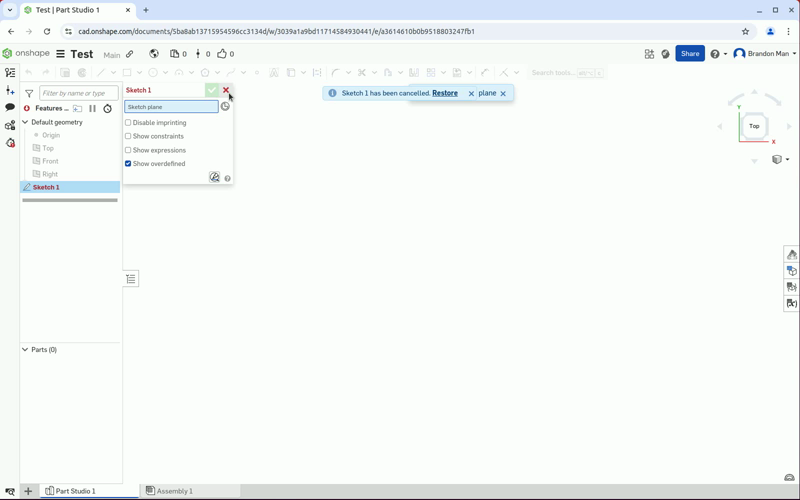
mouse_move(73, 150)
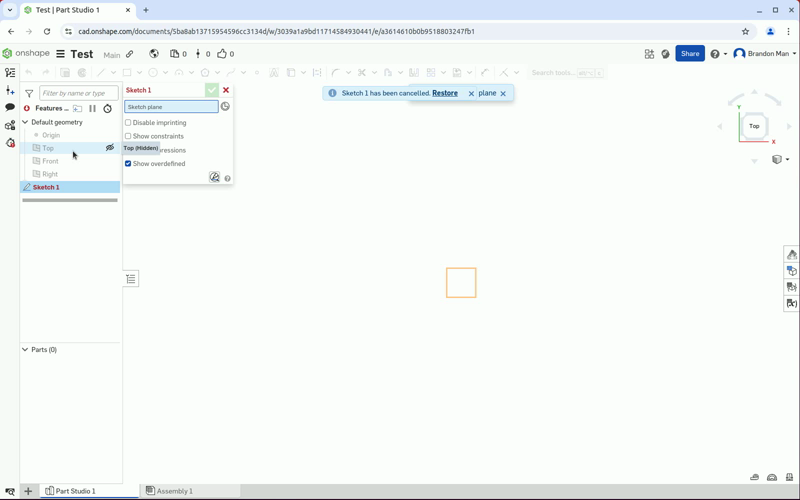
click(73, 150)
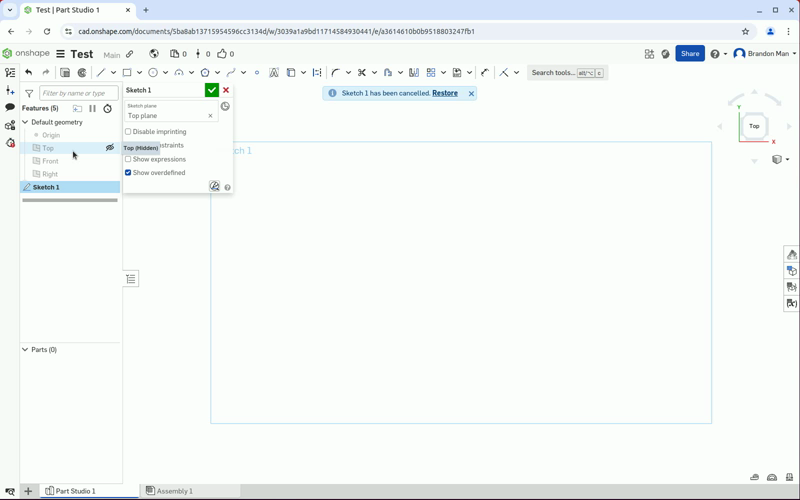
mouse_move(73, 352)
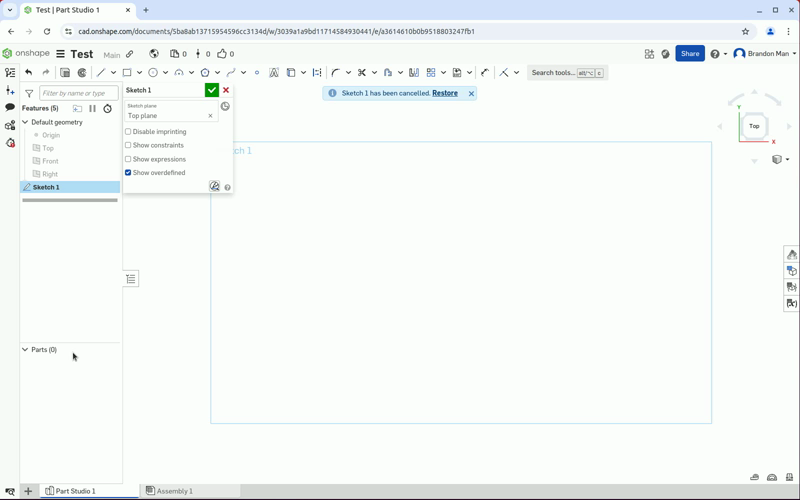
key(y)
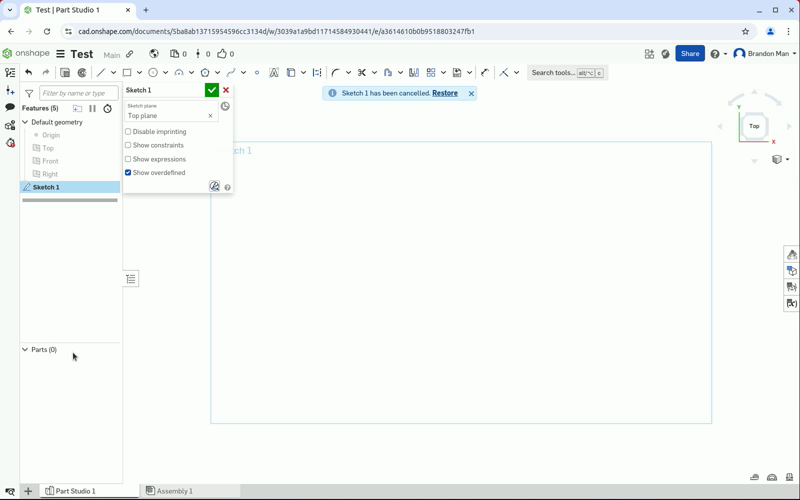
key(l)
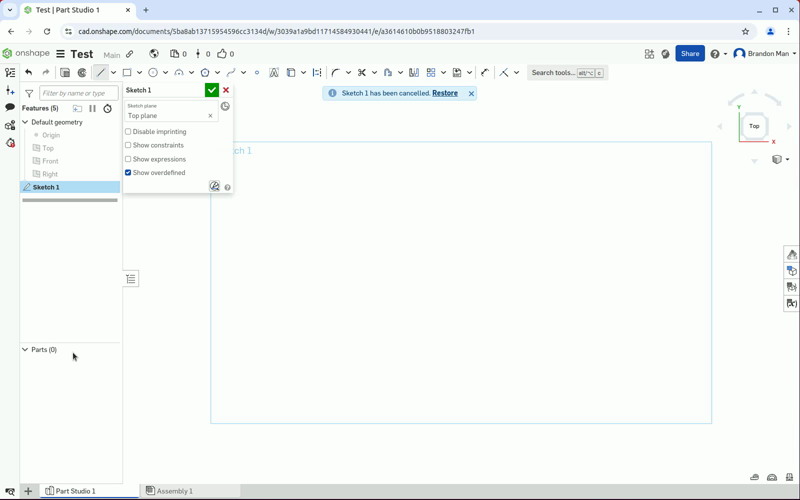
key_down(shift)
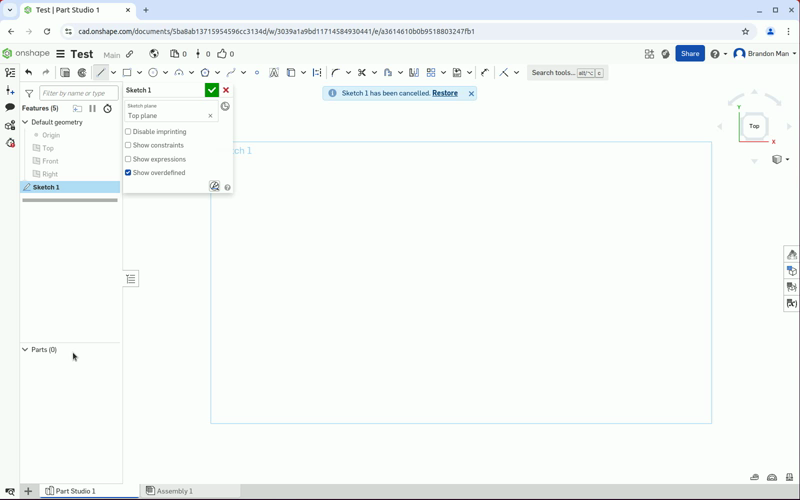
mouse_move(370, 327)
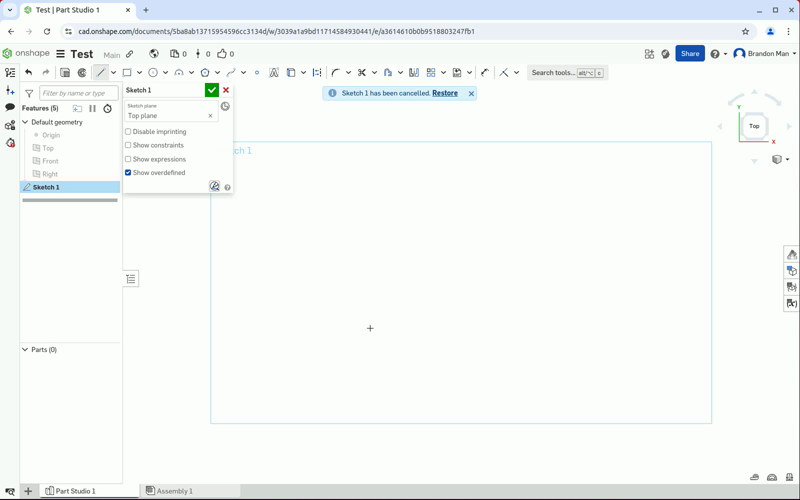
click(370, 327)
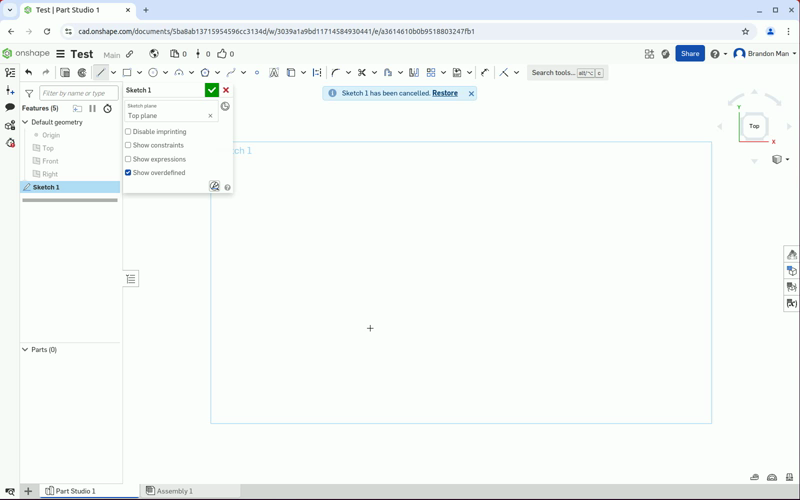
key_up(shift)
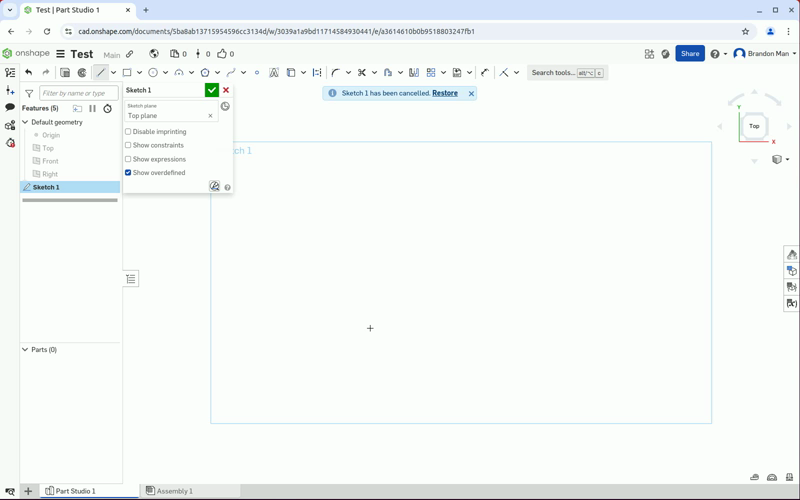
key_down(shift)
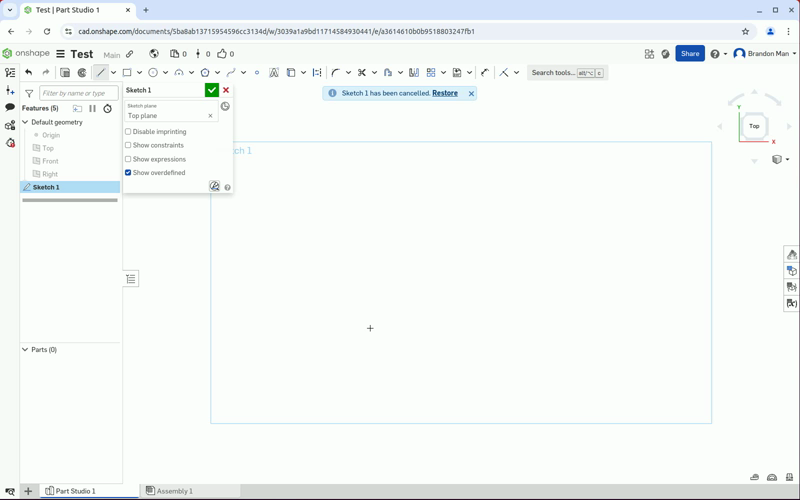
mouse_move(550, 327)
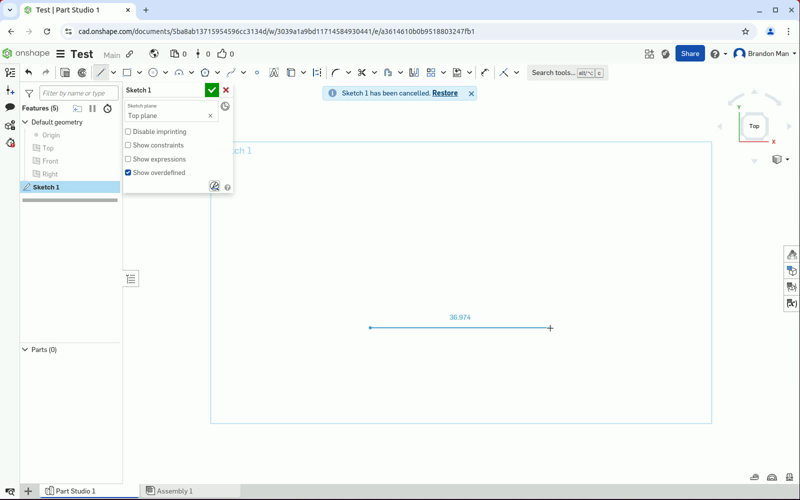
click(550, 327)
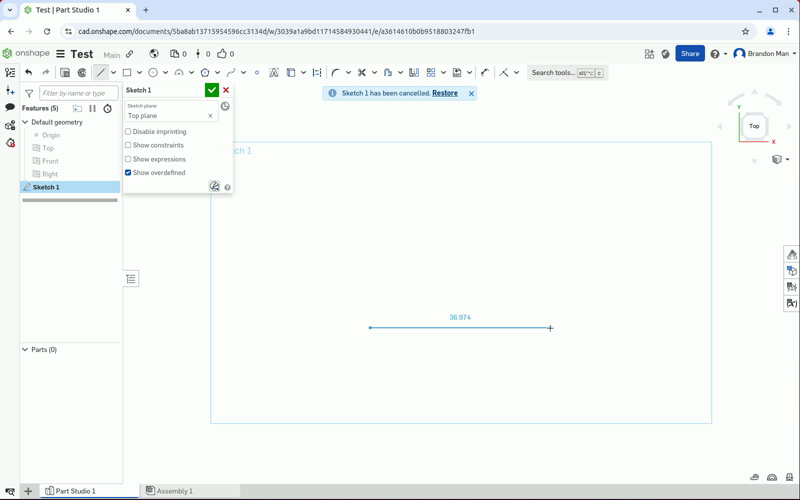
key_up(shift)
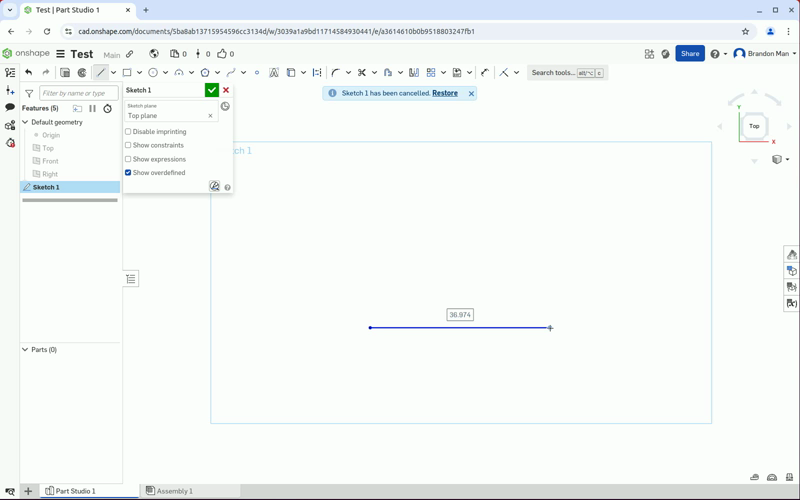
key_down(shift)
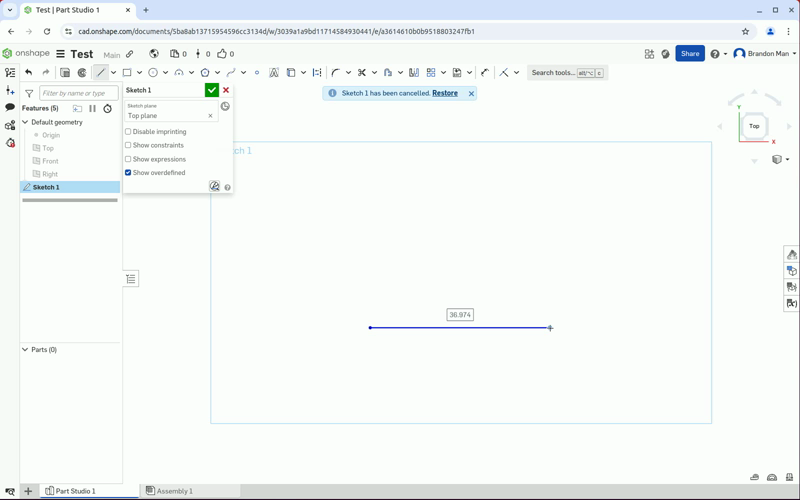
mouse_move(550, 236)
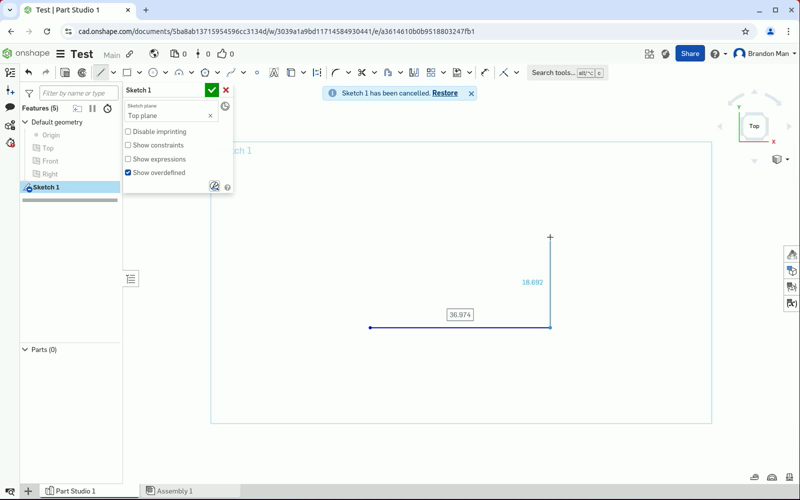
click(550, 236)
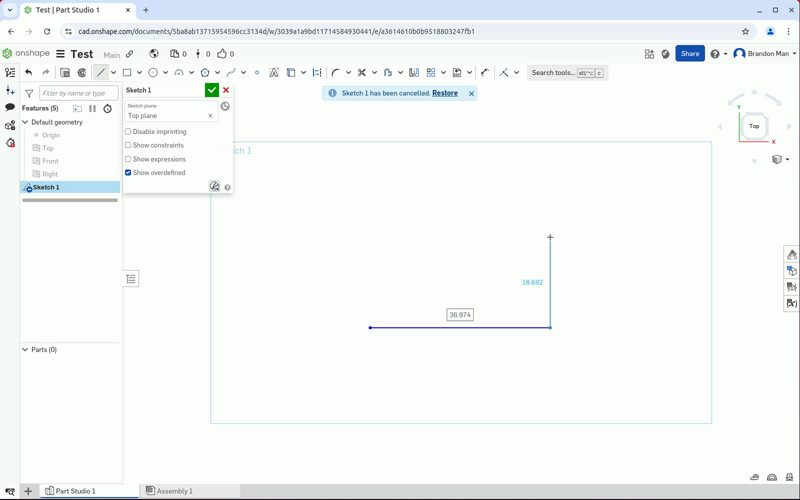
key_up(shift)
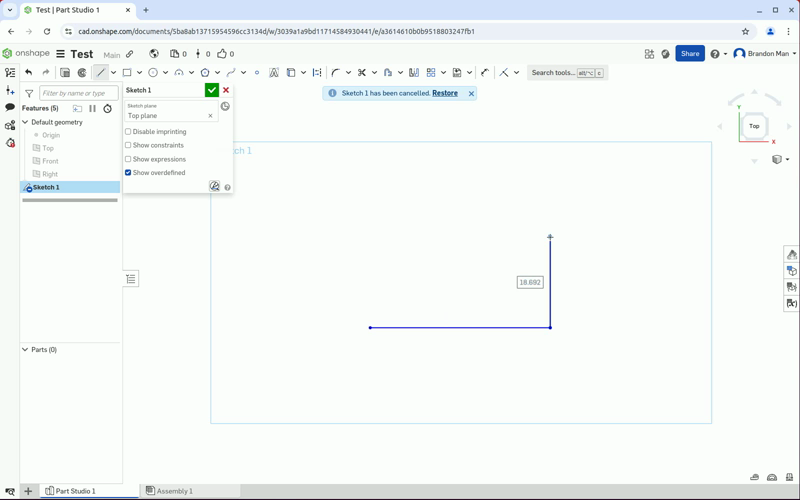
key_down(shift)
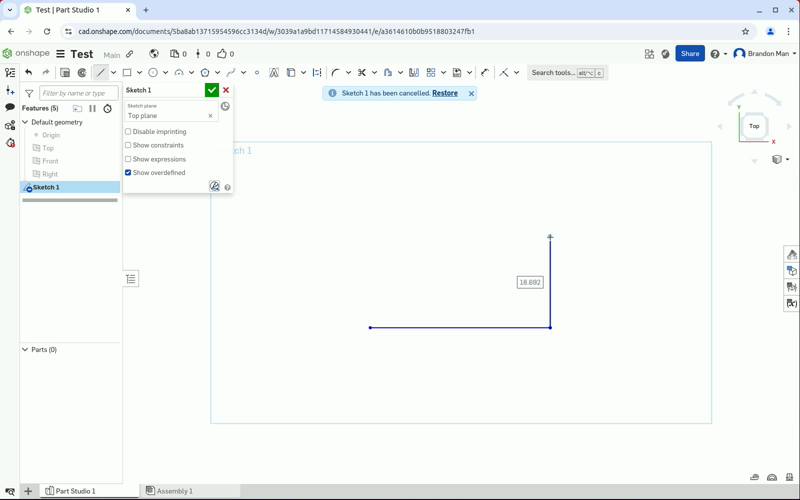
mouse_move(370, 236)
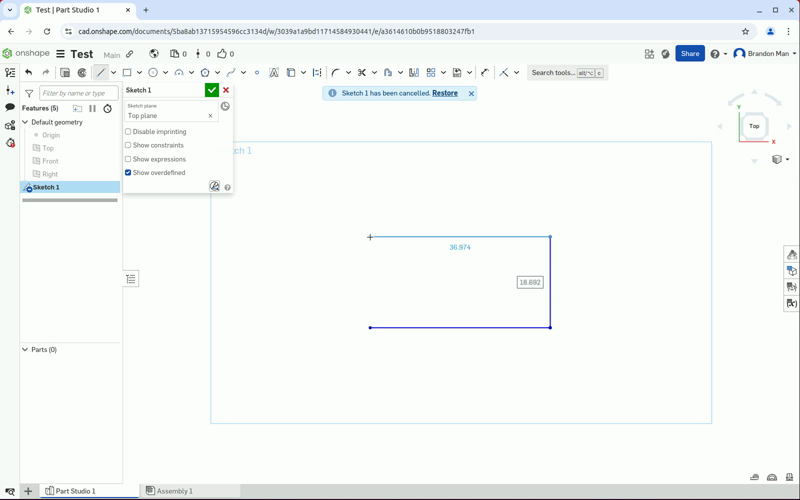
click(370, 236)
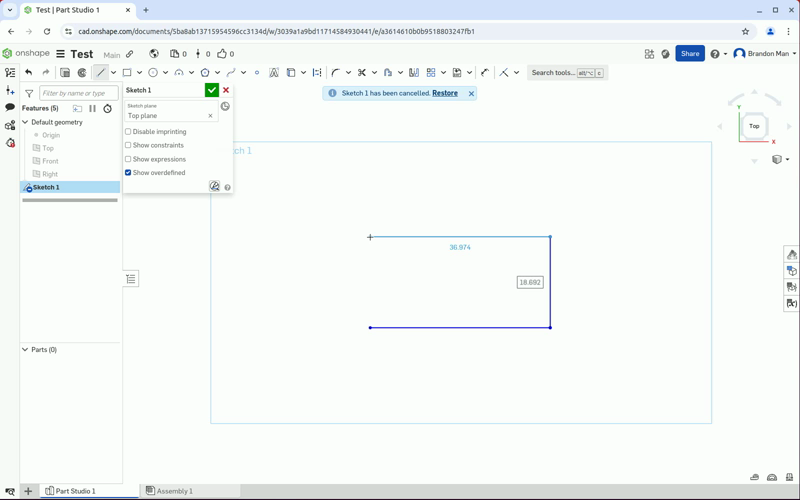
key_up(shift)
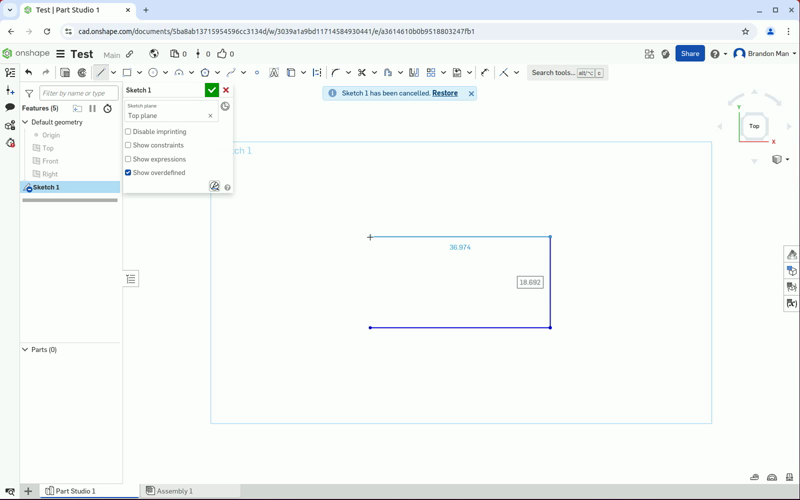
key_down(shift)
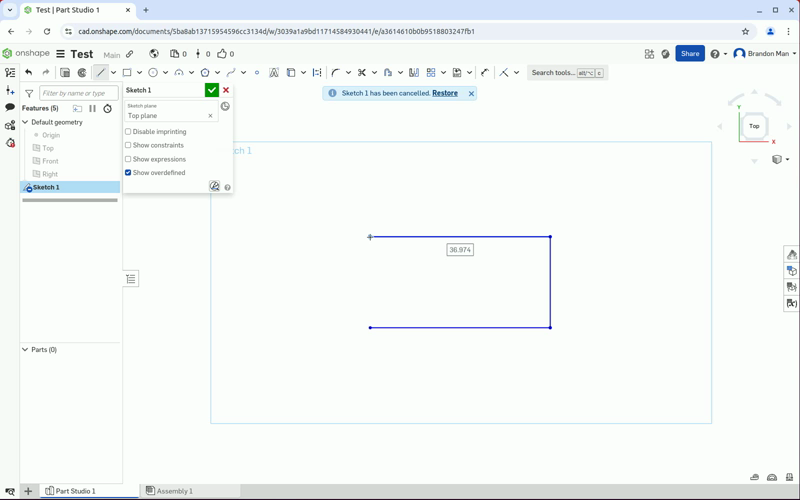
mouse_move(370, 327)
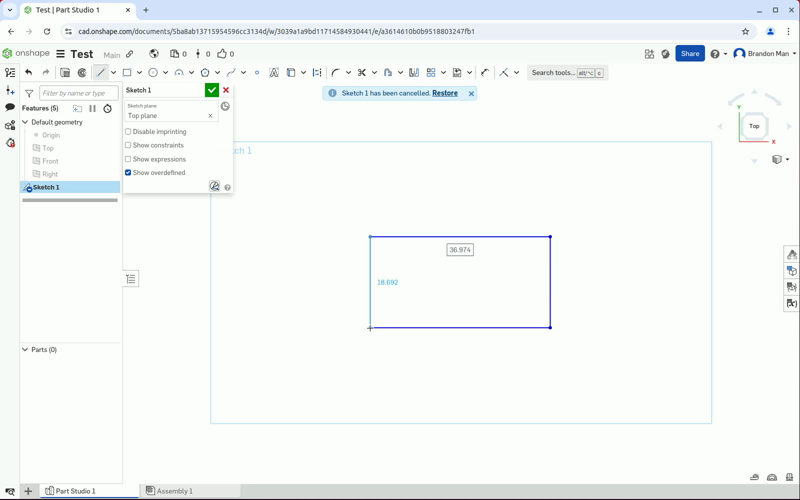
key_up(shift)
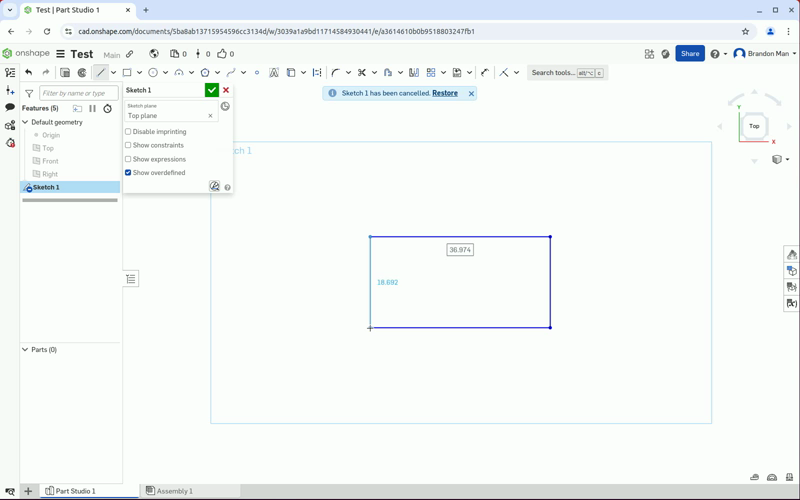
click(370, 327)
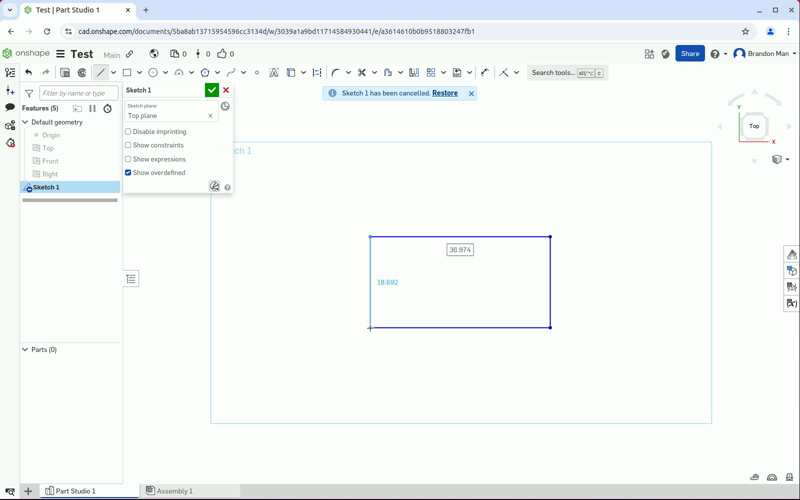
key(esc)
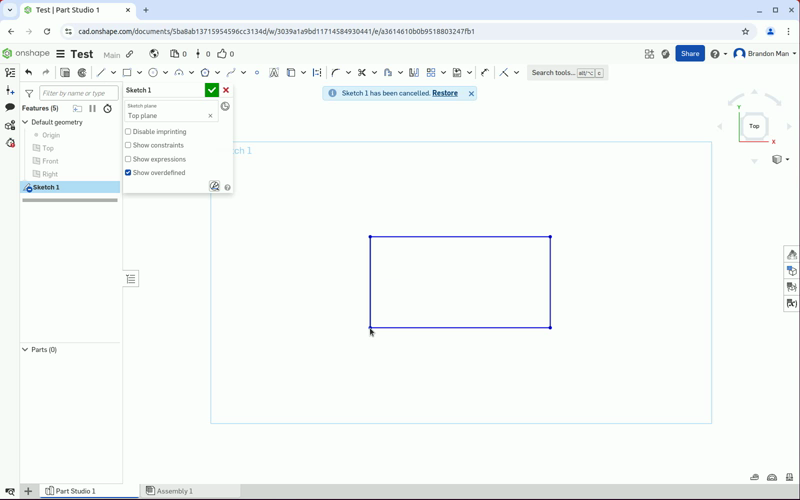
mouse_move(396, 314)
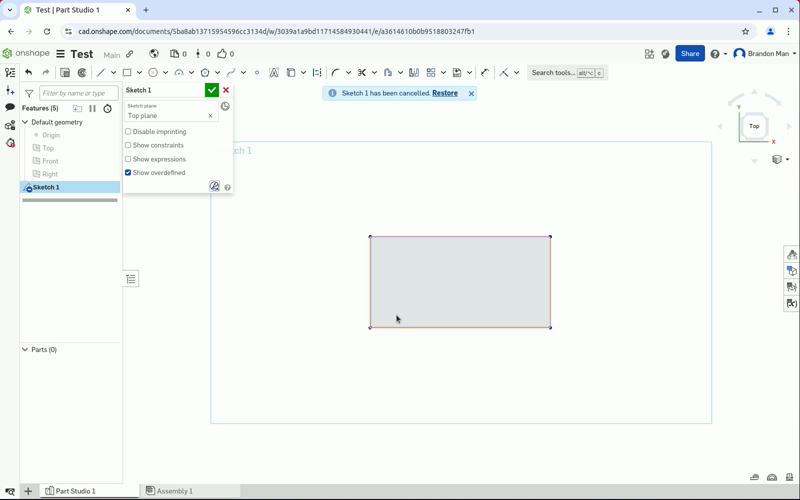
click(396, 314)
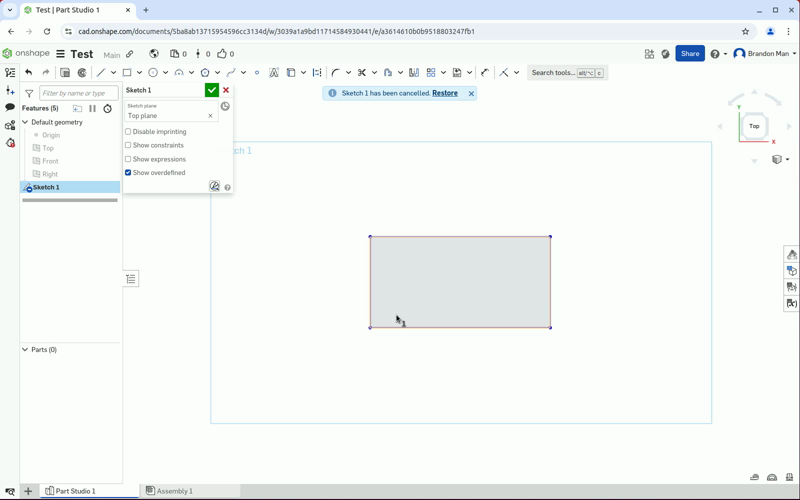
mouse_move(73, 352)
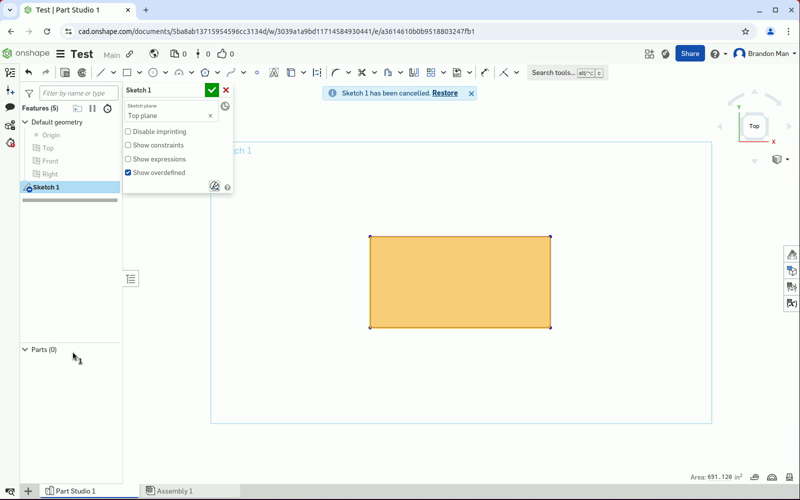
key(shift+y)
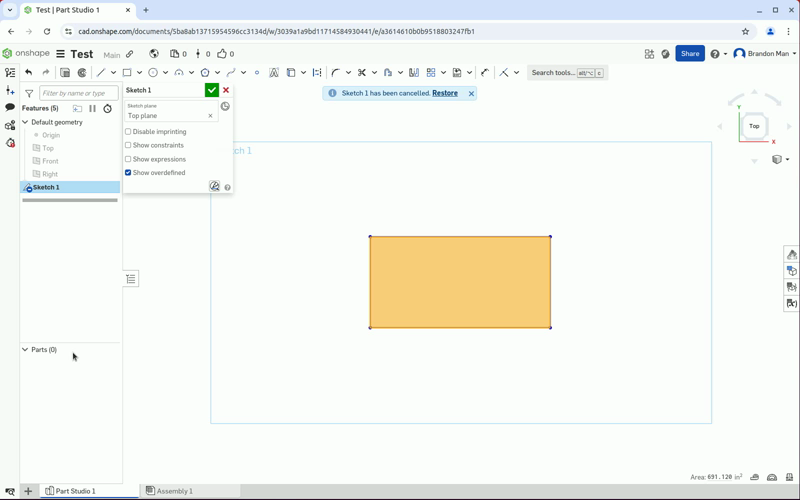
key(shift+e)
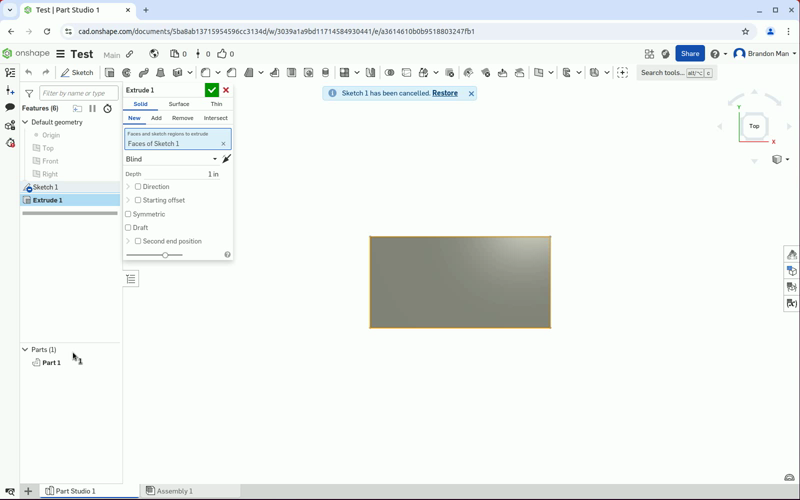
mouse_move(143, 106)
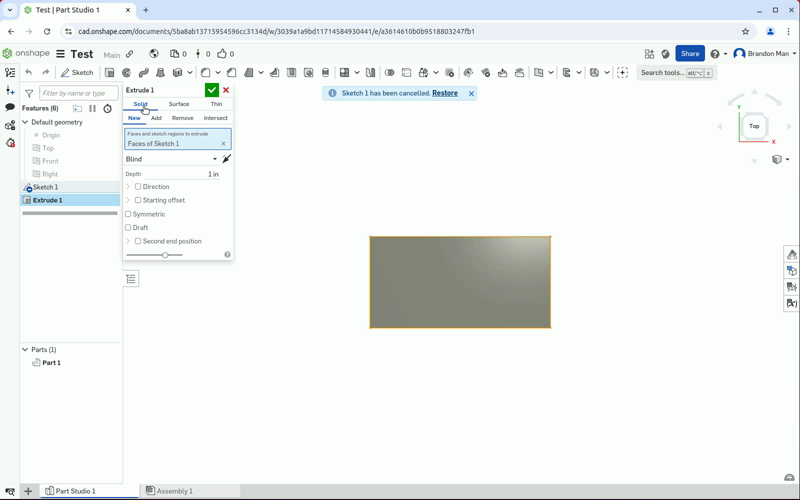
click(143, 106)
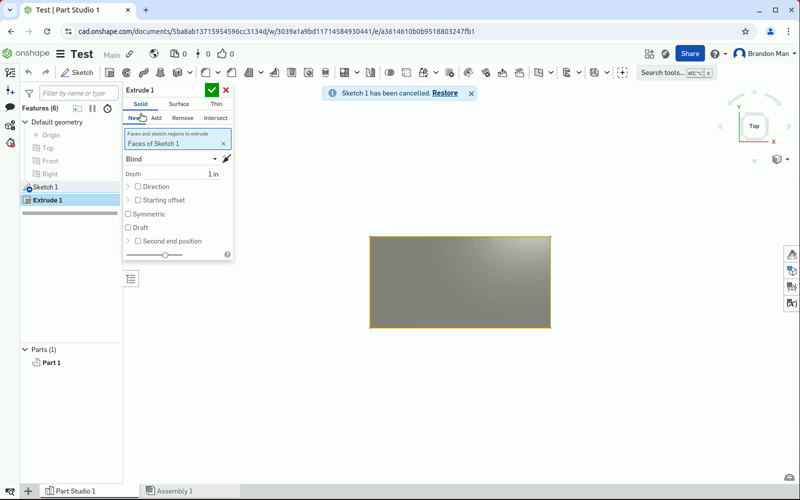
mouse_move(137, 120)
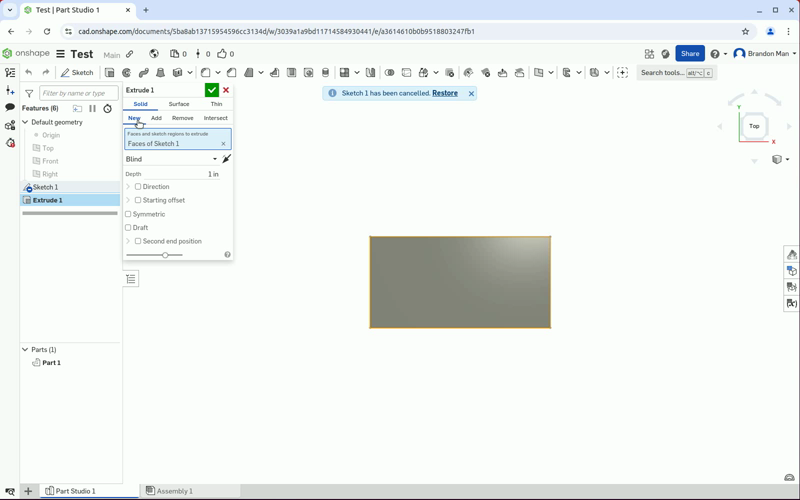
click(137, 120)
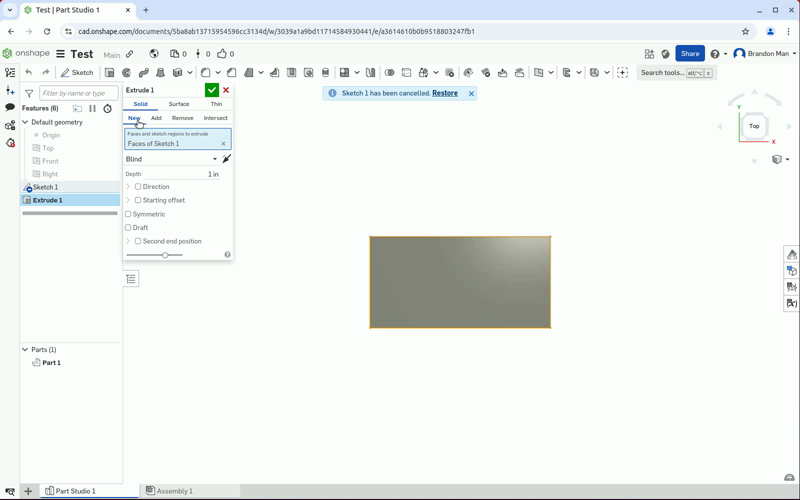
key(tab, 4)
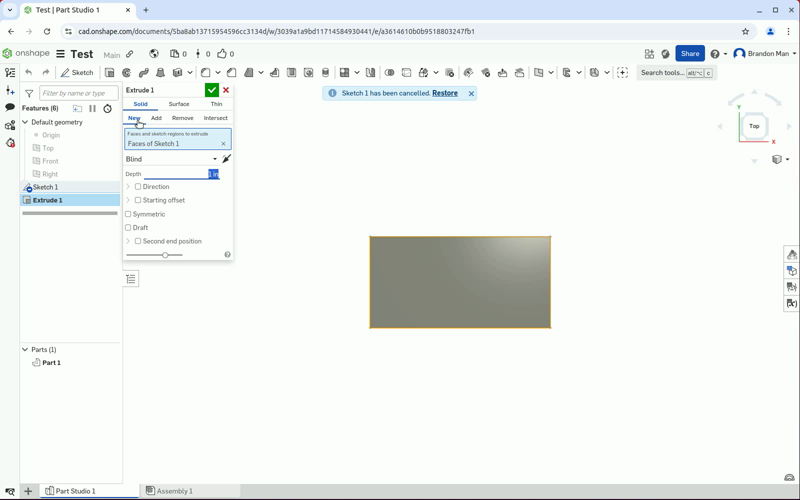
text(9.147)
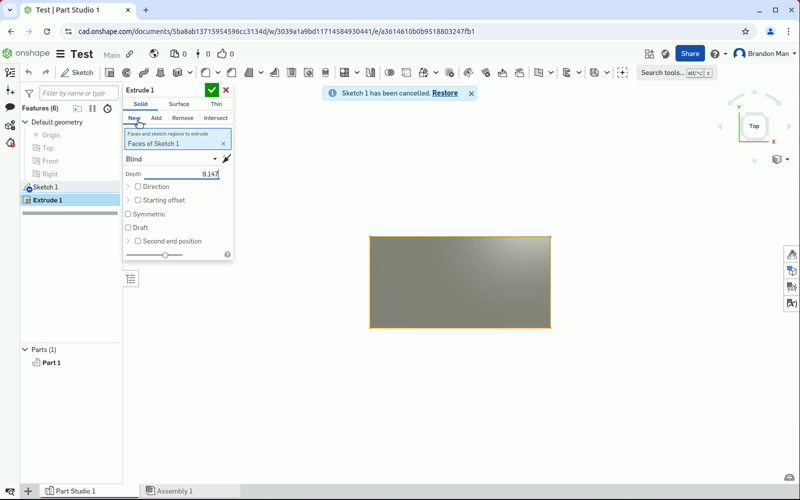
key(enter)
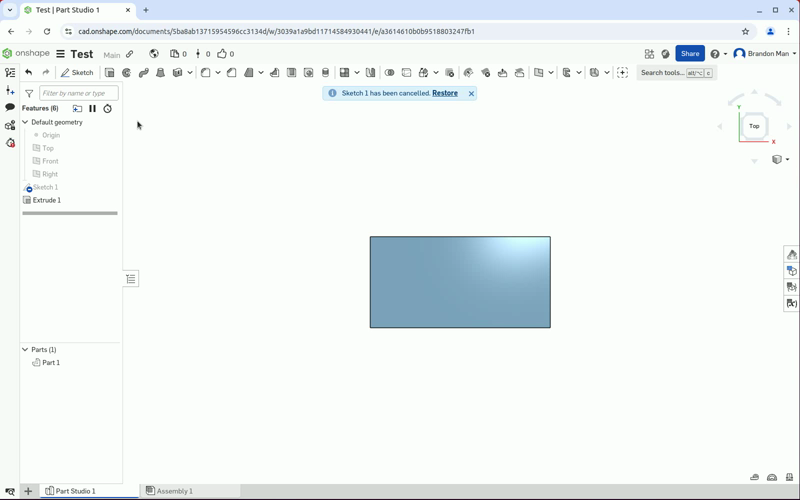
key(shift+h)
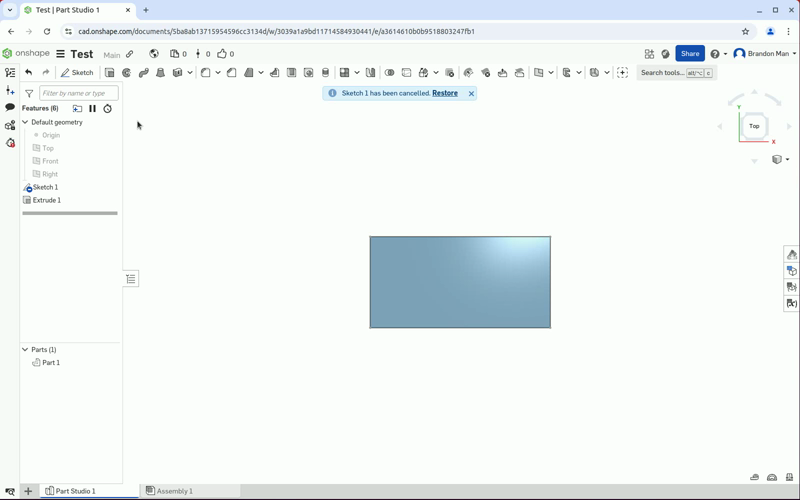
key(shift+h)
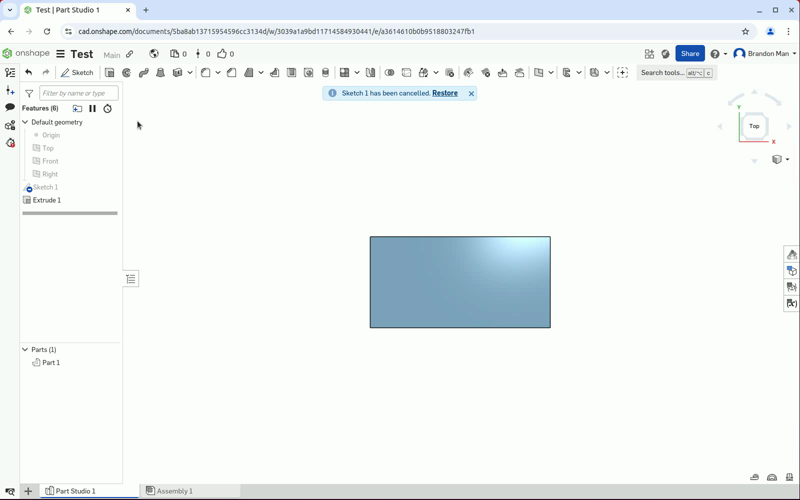
mouse_move(73, 189)
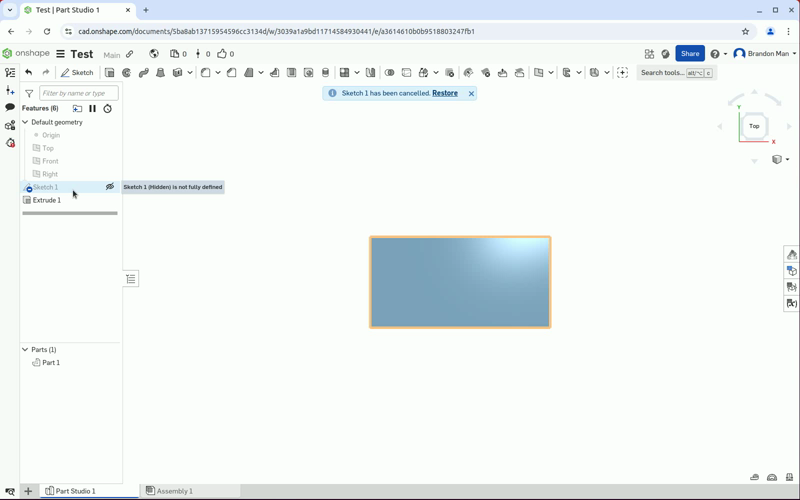
click(73, 189)
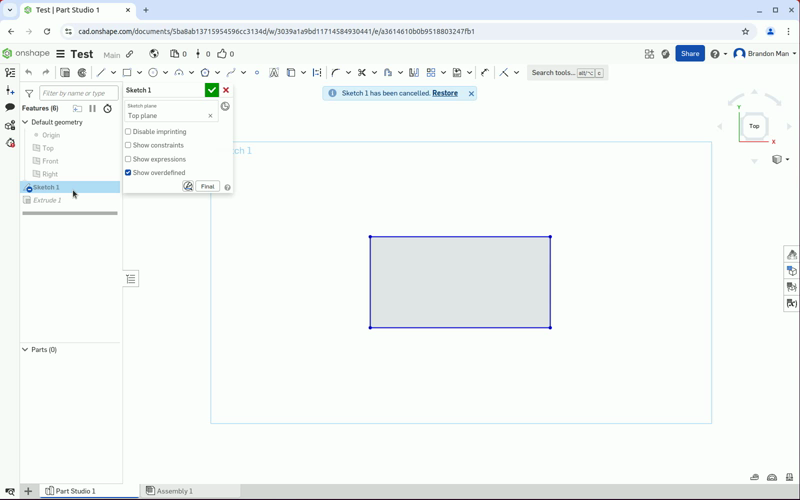
mouse_move(229, 92)
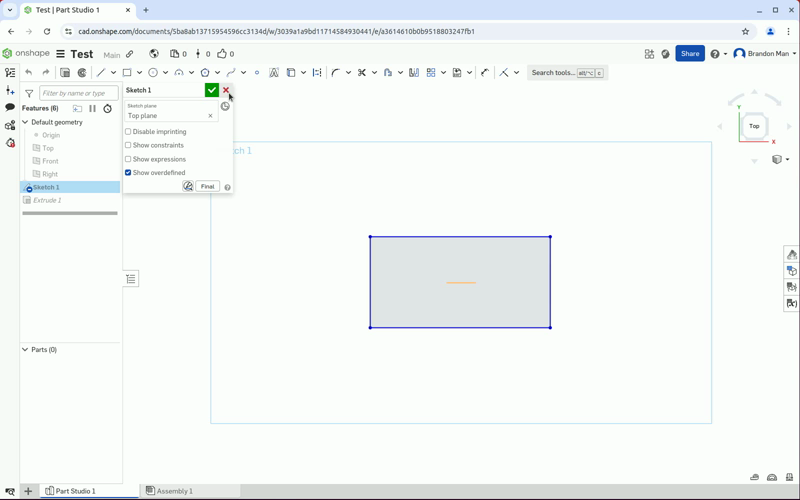
click(229, 92)
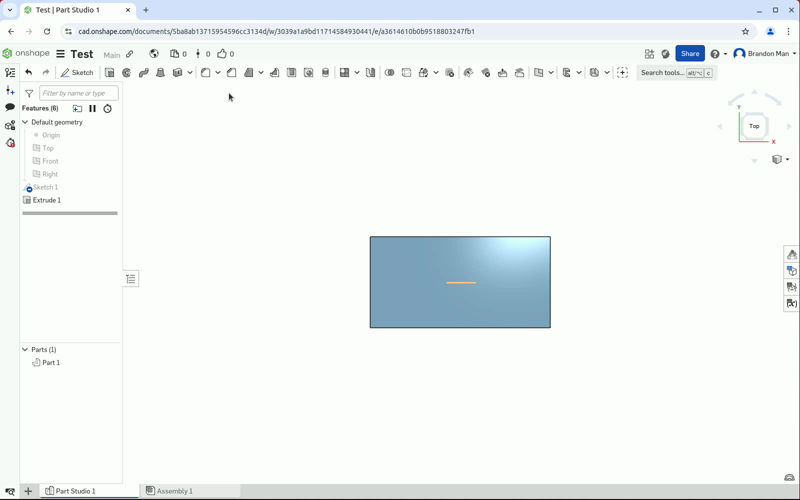
mouse_move(541, 75)
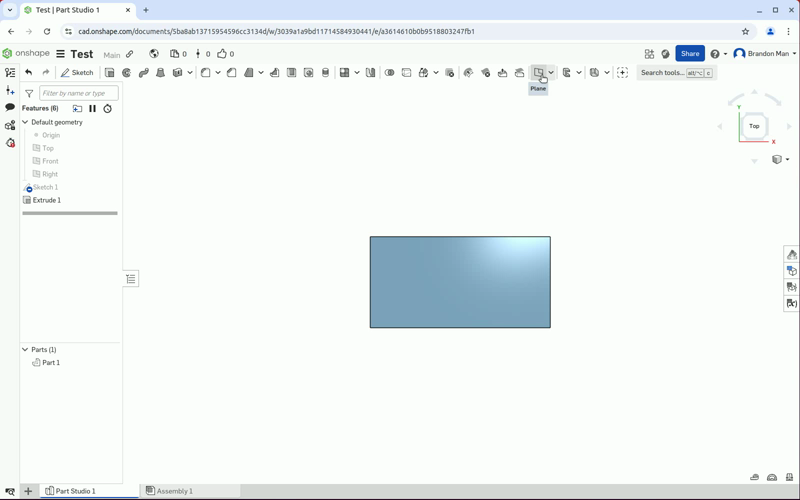
click(541, 75)
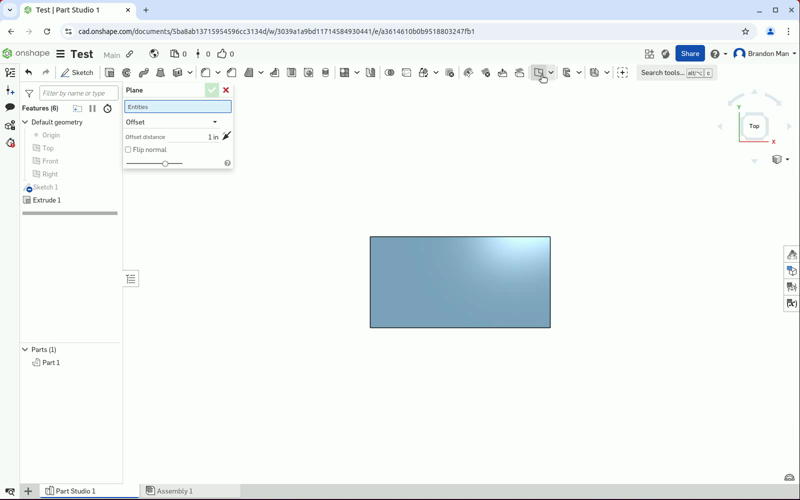
mouse_move(73, 150)
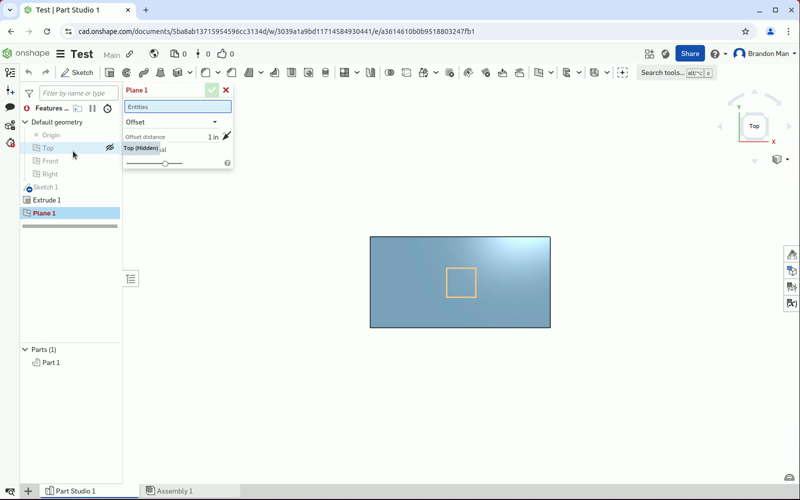
click(73, 150)
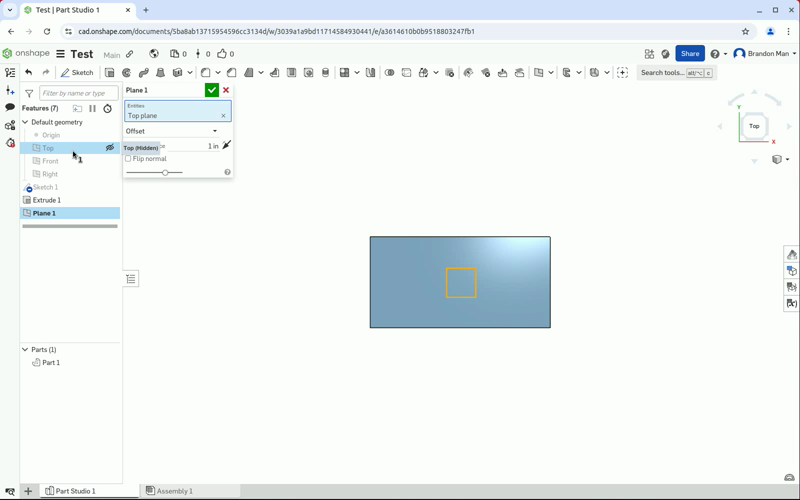
key(tab, 2)
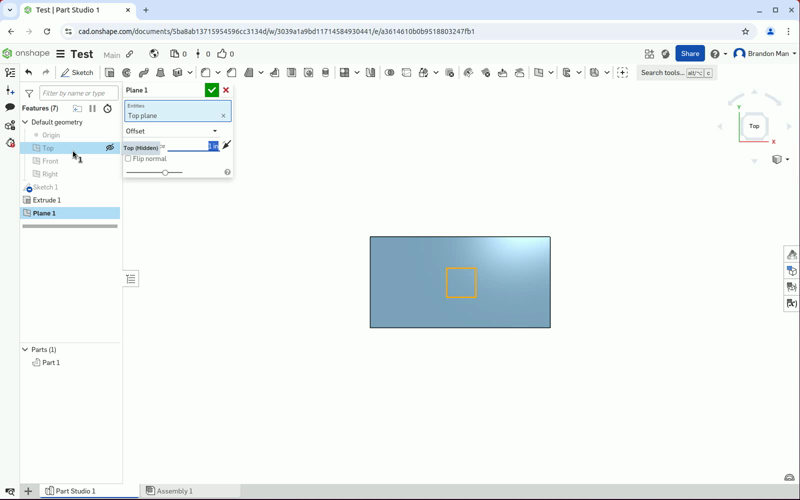
text(9.151)
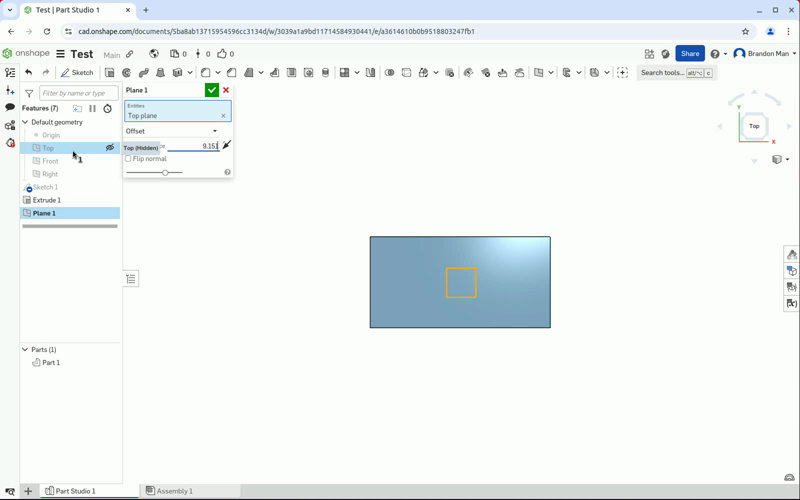
key(enter, 2)
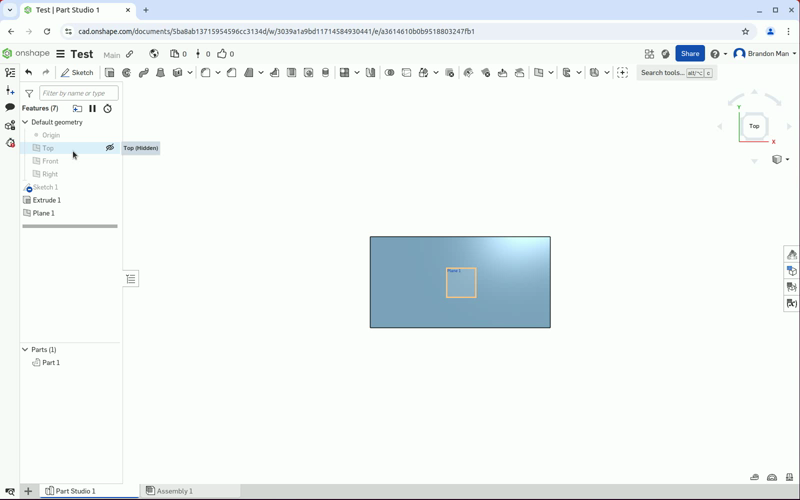
key(shift+s)
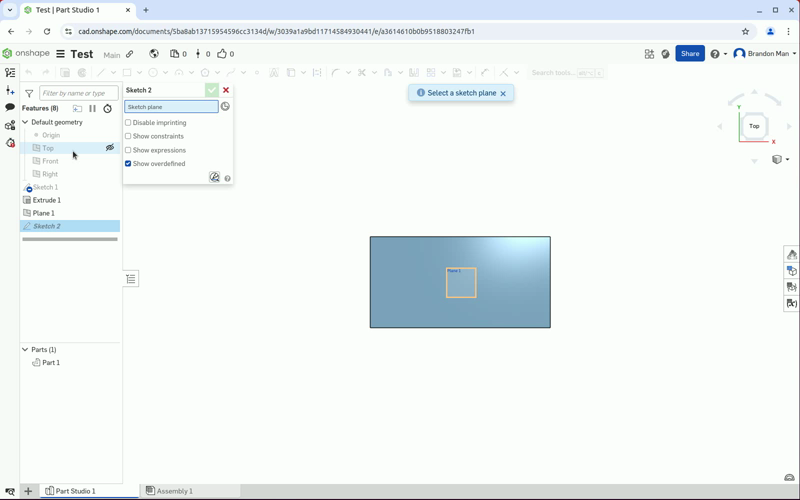
mouse_move(73, 215)
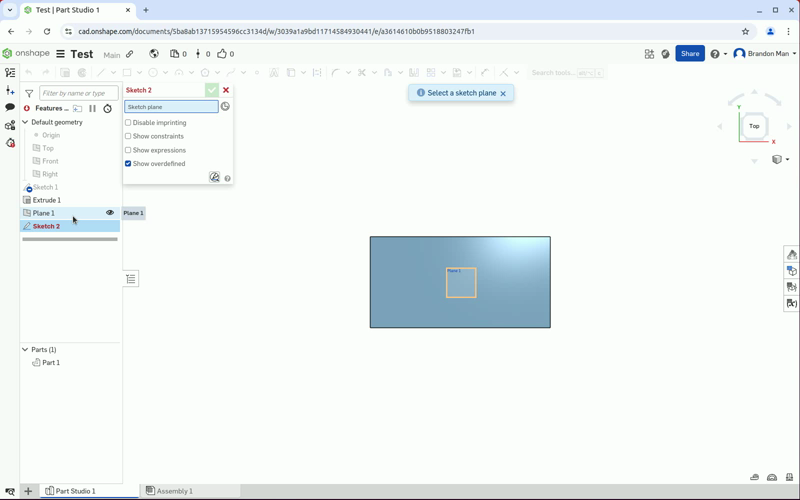
click(73, 215)
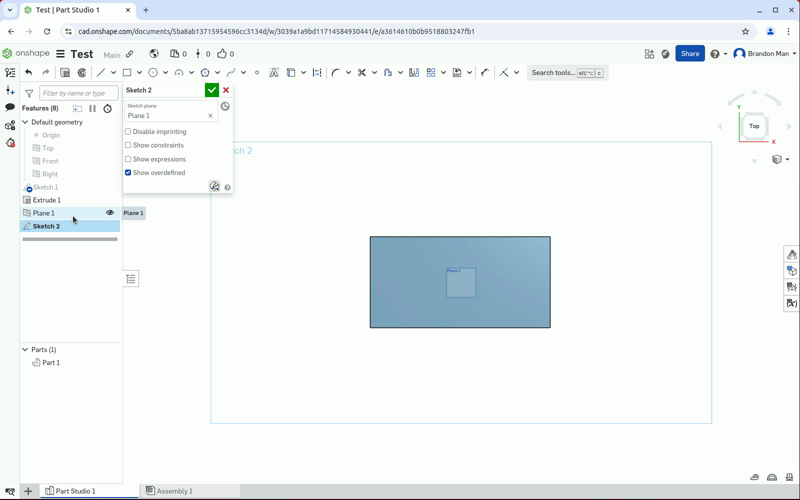
mouse_move(73, 352)
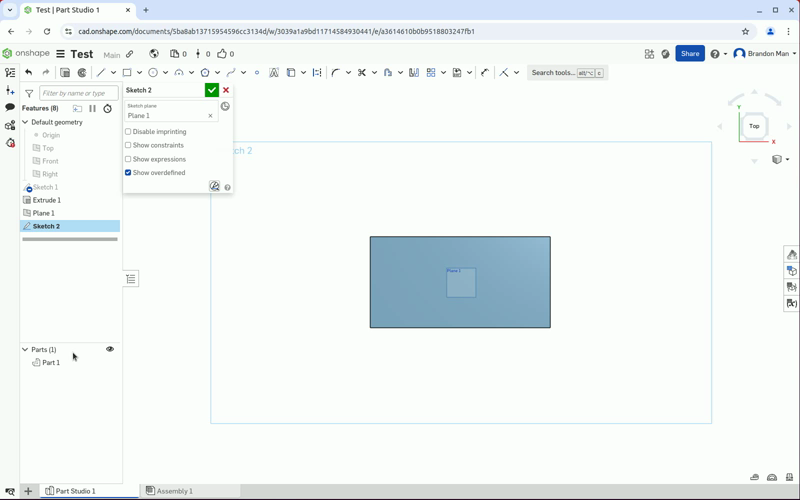
key(y)
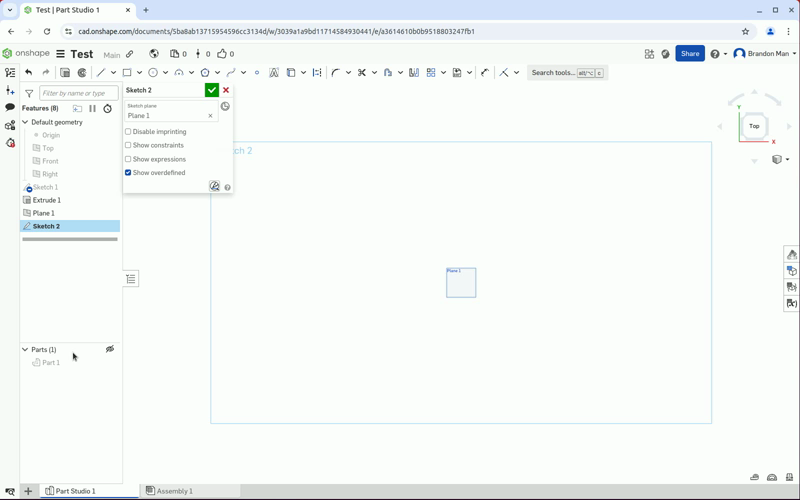
key(l)
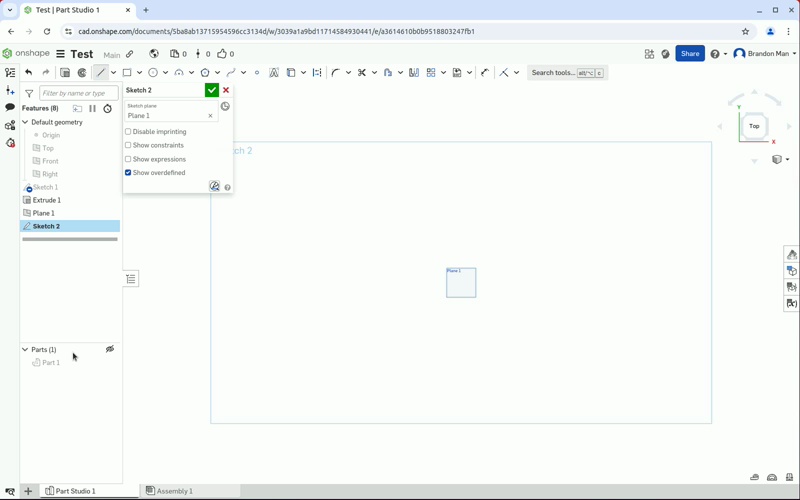
key_down(shift)
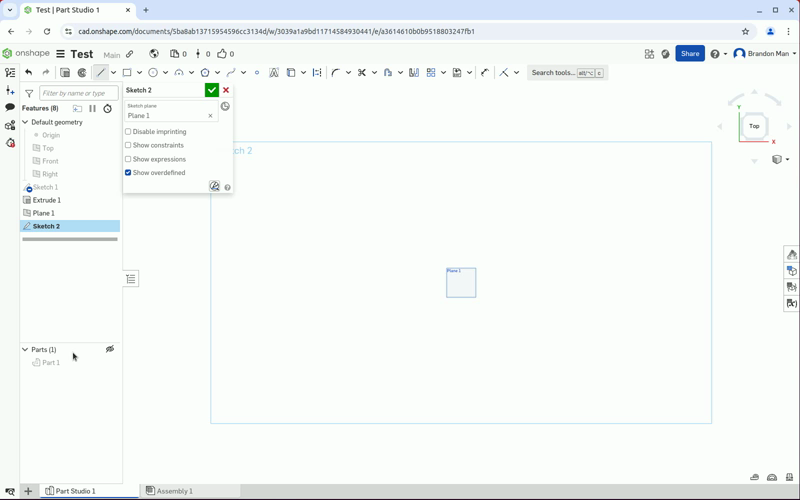
mouse_move(416, 395)
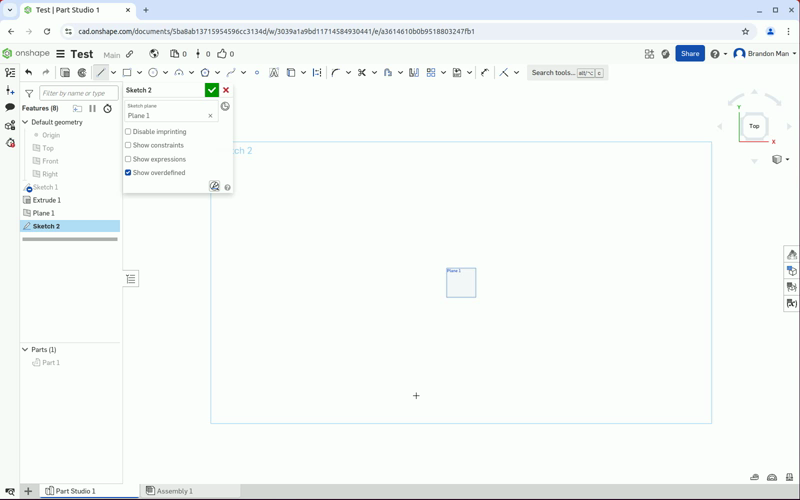
click(416, 395)
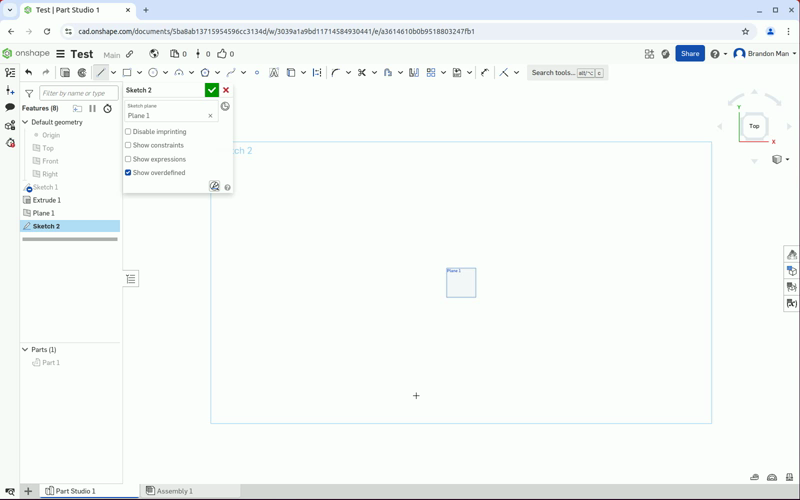
key_up(shift)
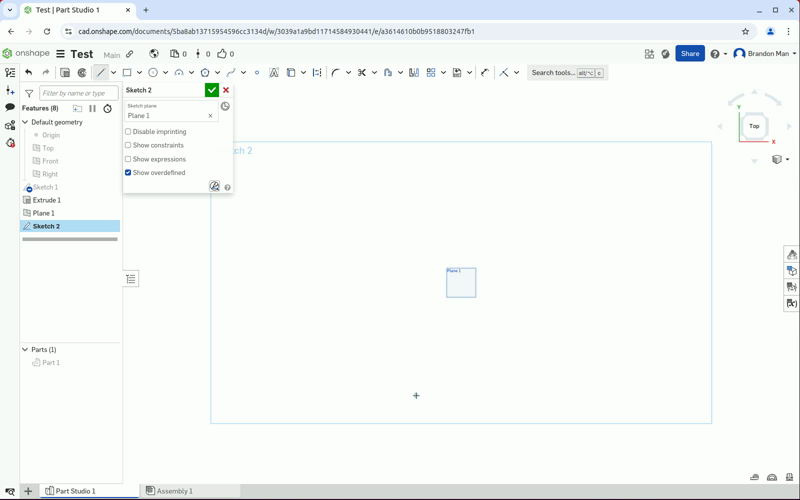
key_down(shift)
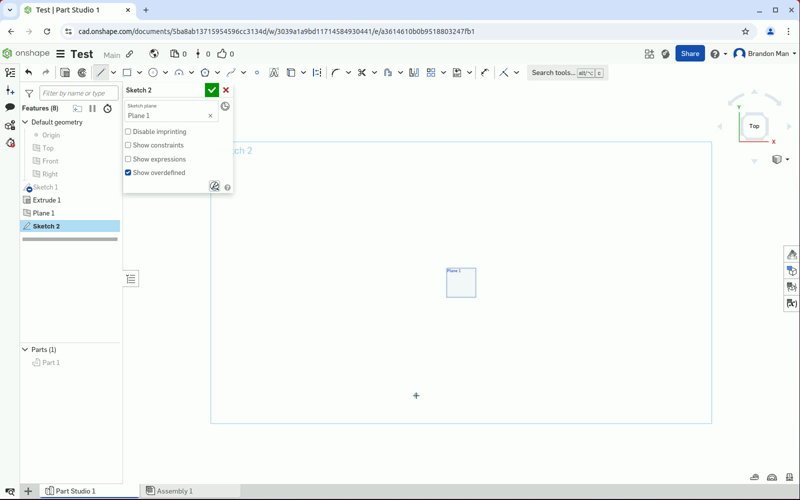
mouse_move(506, 395)
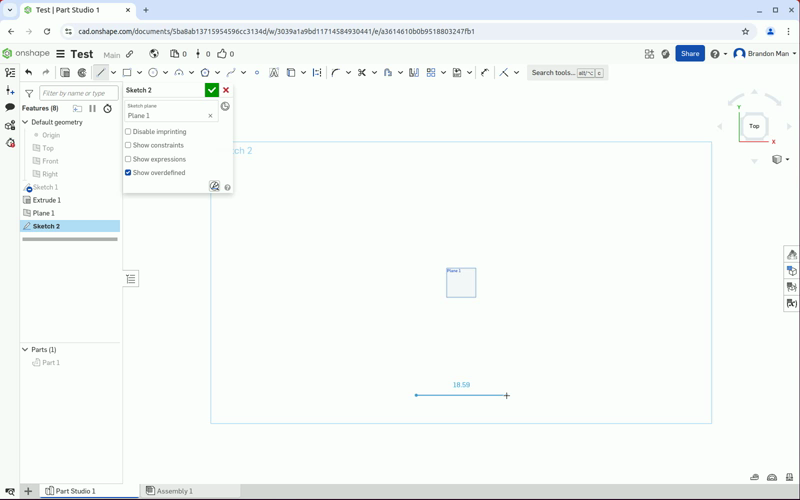
click(506, 395)
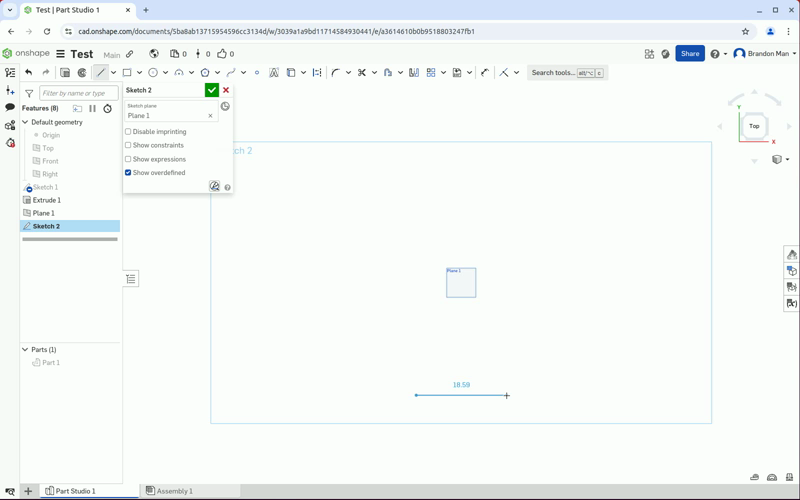
key_up(shift)
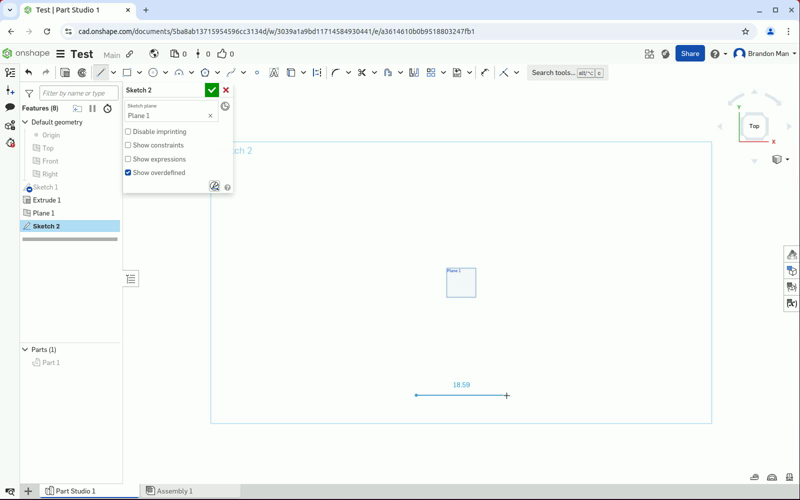
key_down(shift)
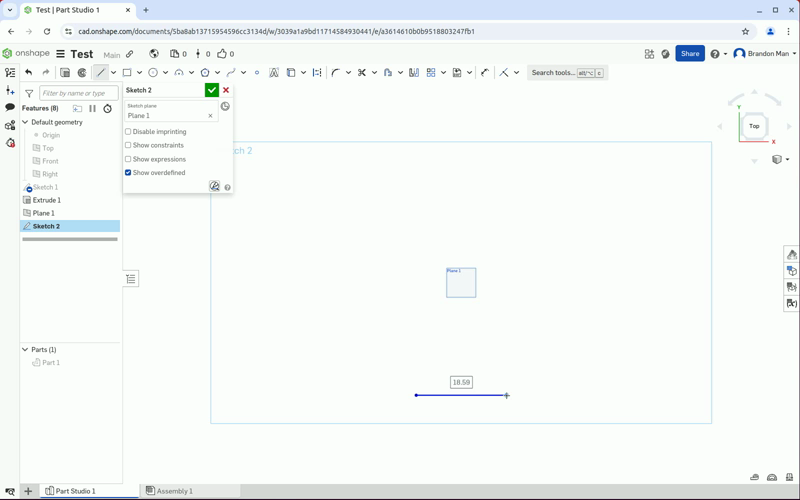
mouse_move(506, 327)
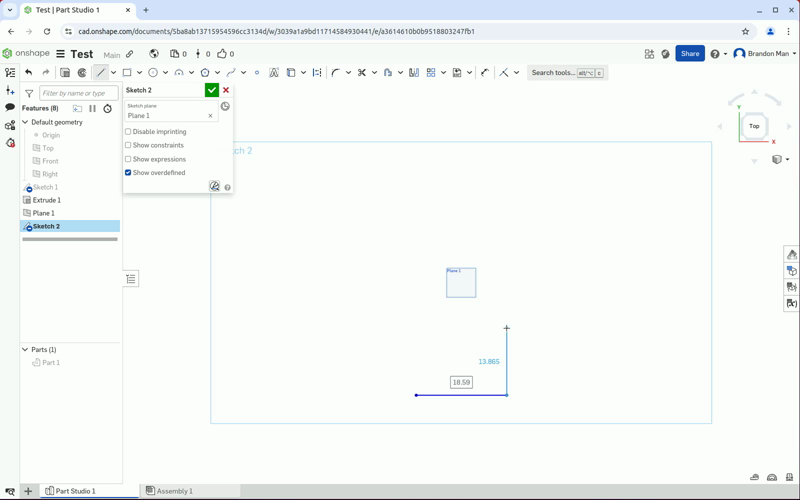
click(506, 327)
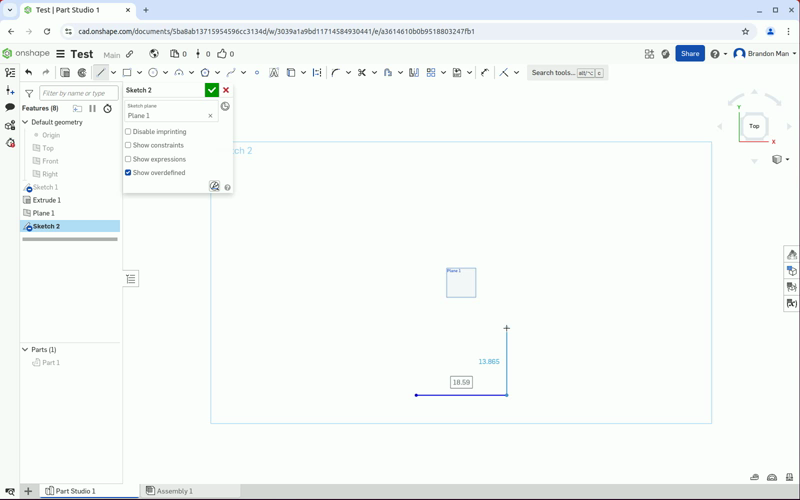
key_up(shift)
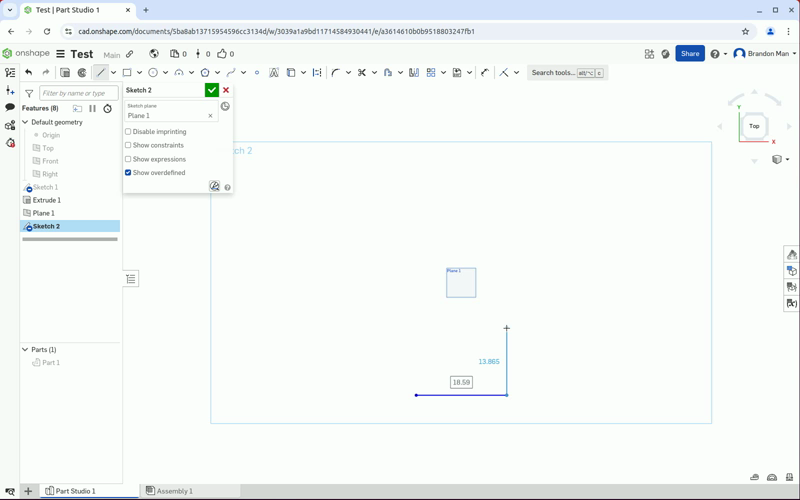
key_down(shift)
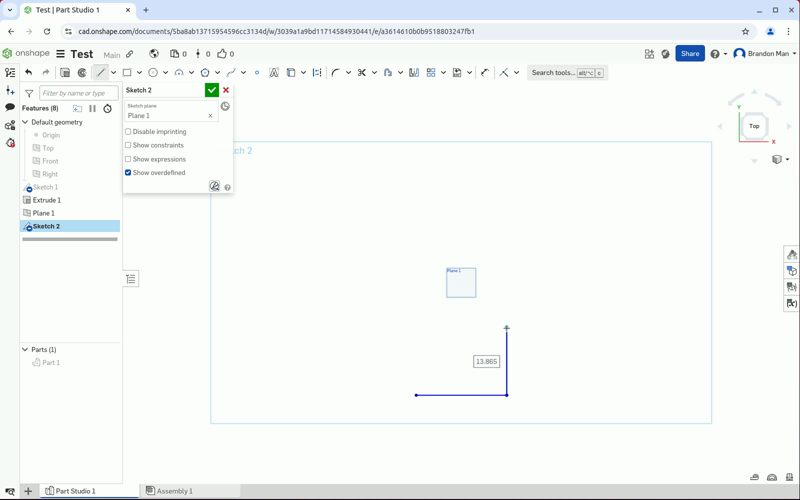
mouse_move(536, 327)
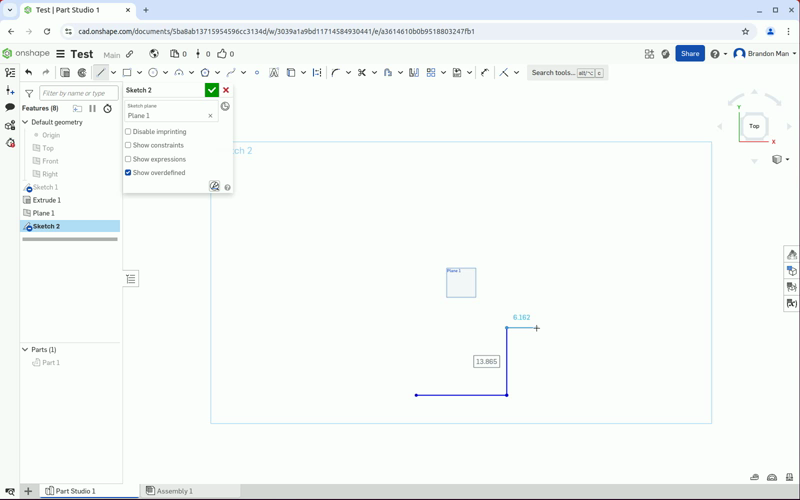
mouse_move(495, 327)
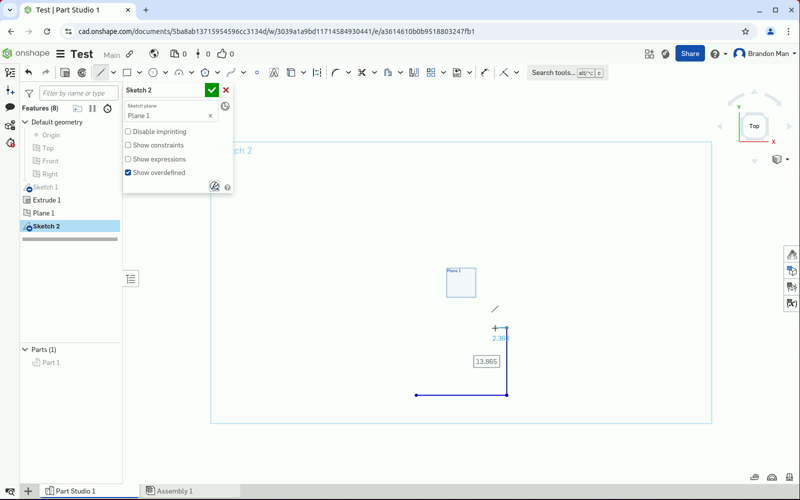
click(495, 327)
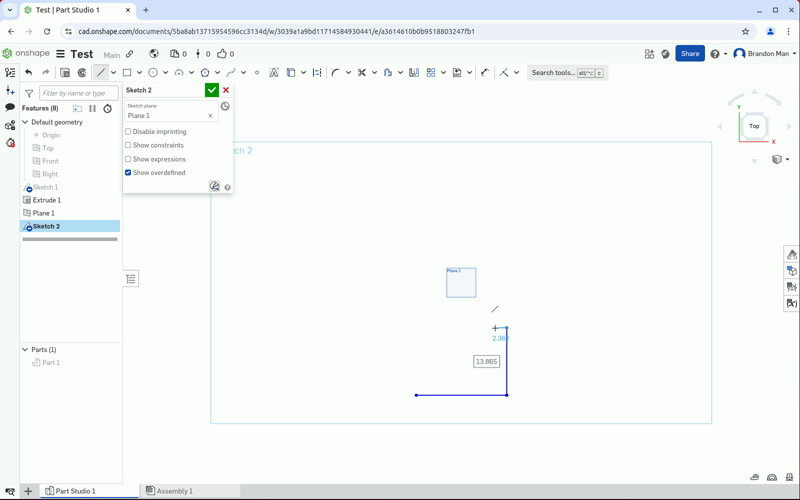
key_up(shift)
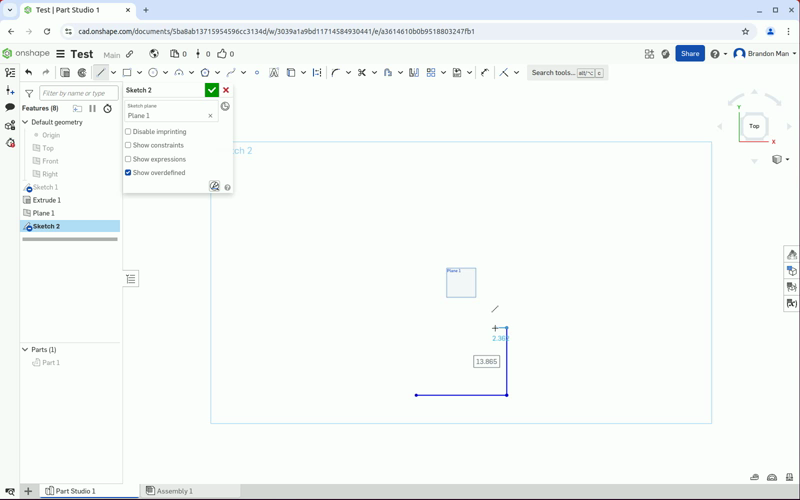
key_down(shift)
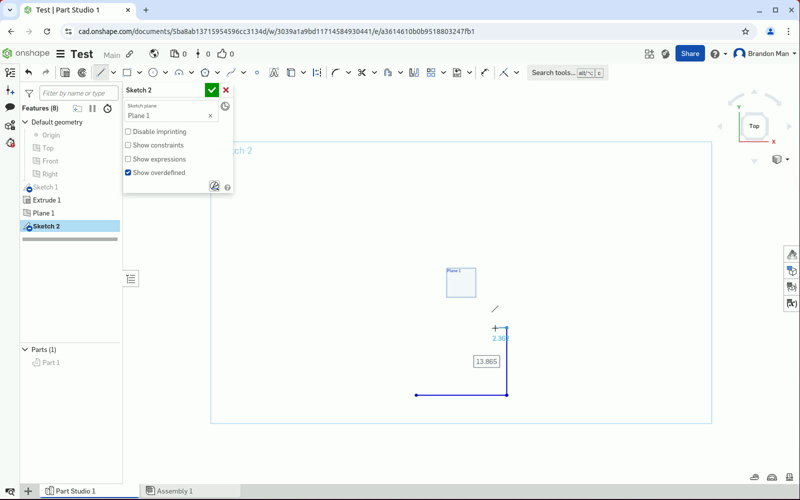
mouse_move(525, 327)
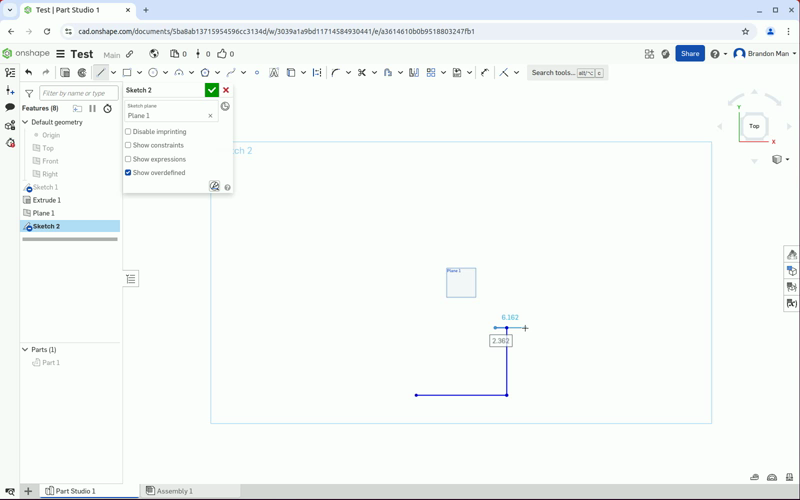
mouse_move(495, 384)
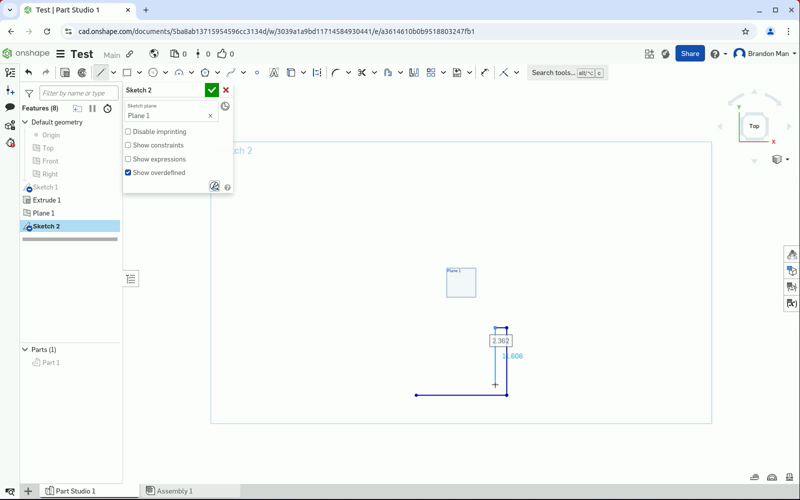
click(495, 384)
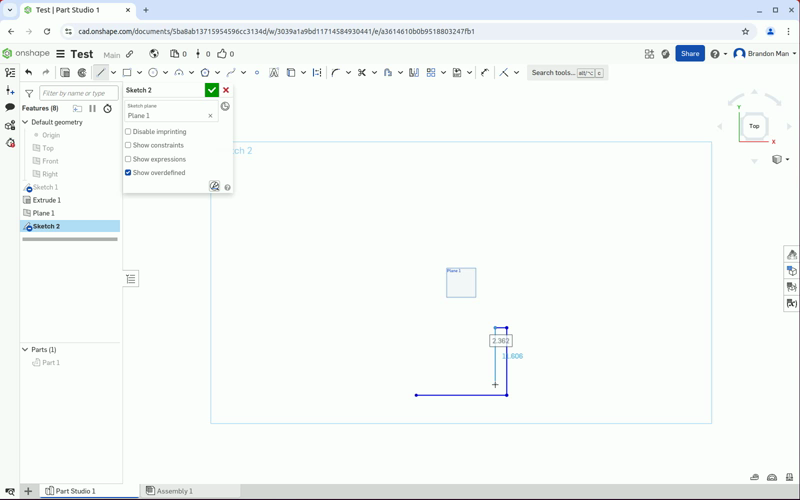
key_up(shift)
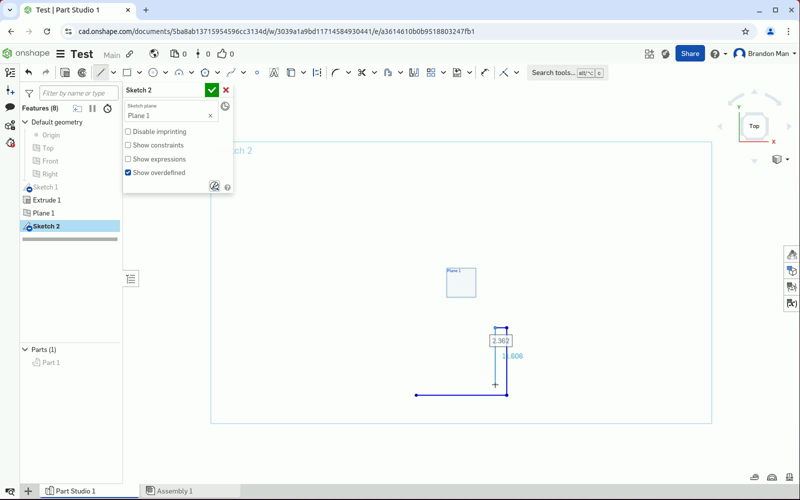
key_down(shift)
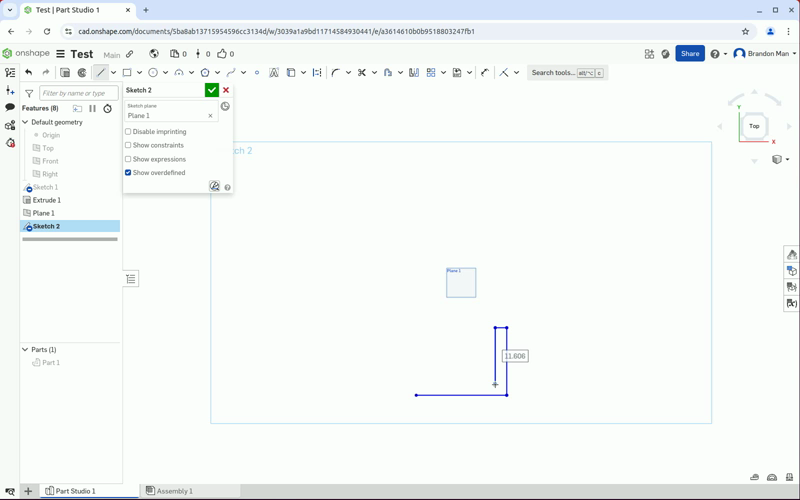
mouse_move(427, 384)
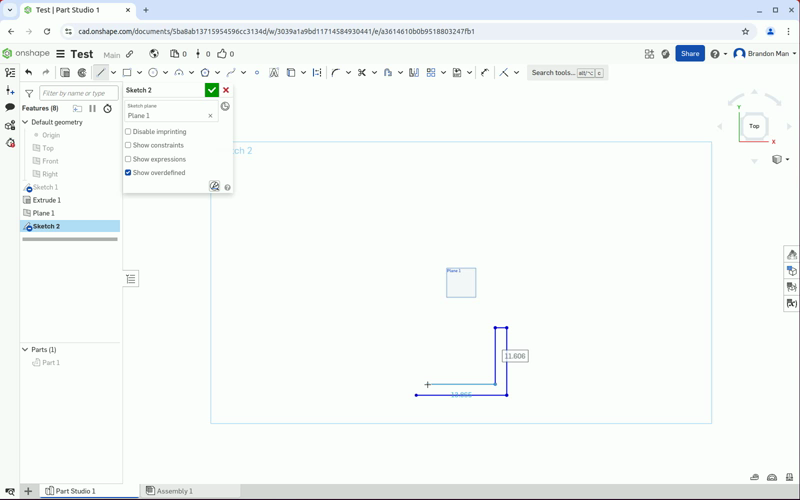
click(427, 384)
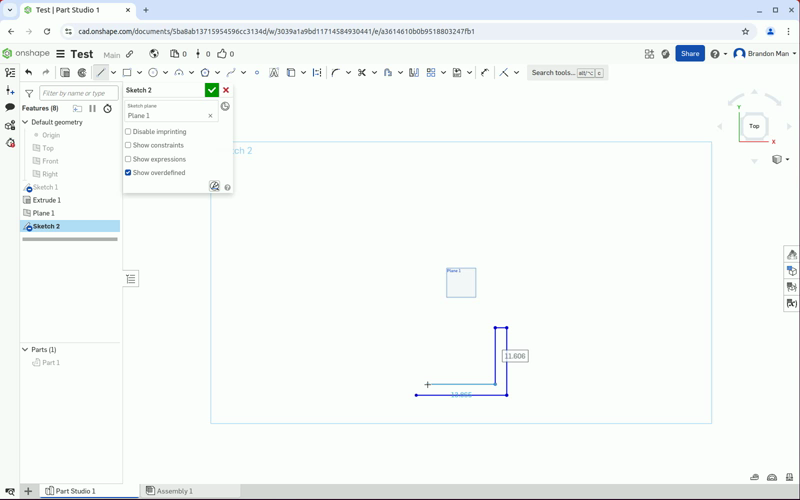
key_up(shift)
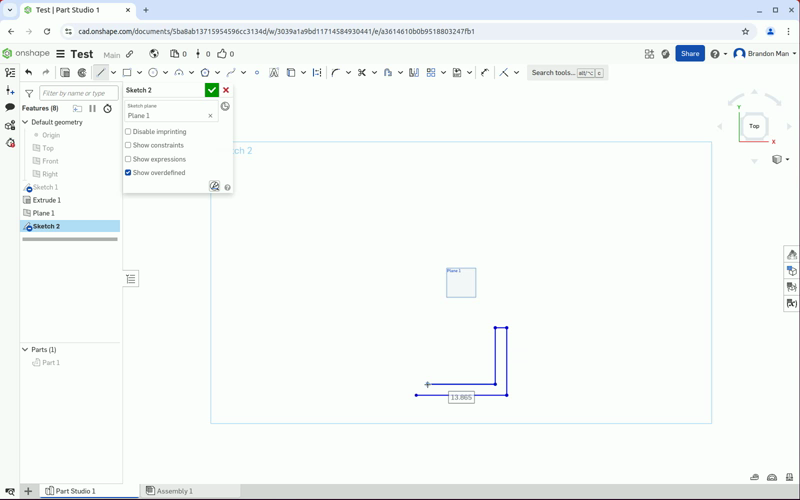
key_down(shift)
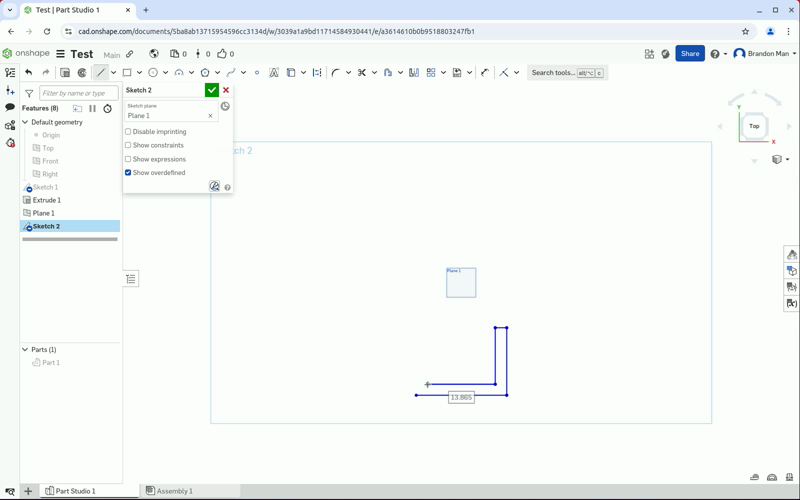
mouse_move(457, 384)
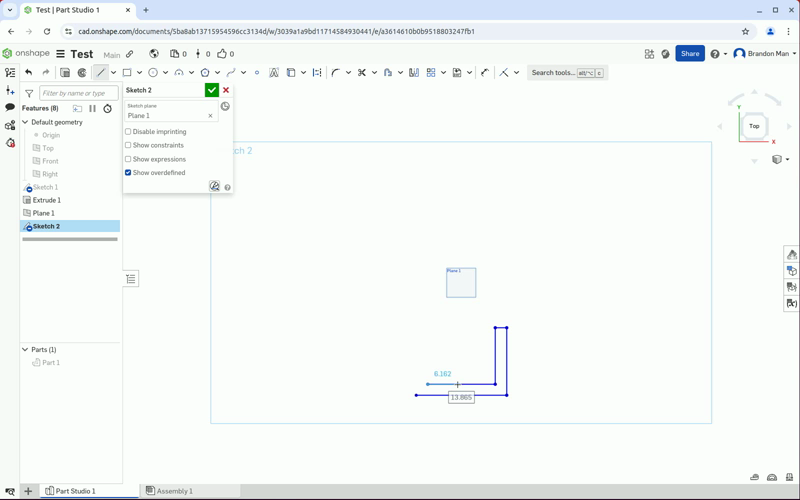
mouse_move(427, 327)
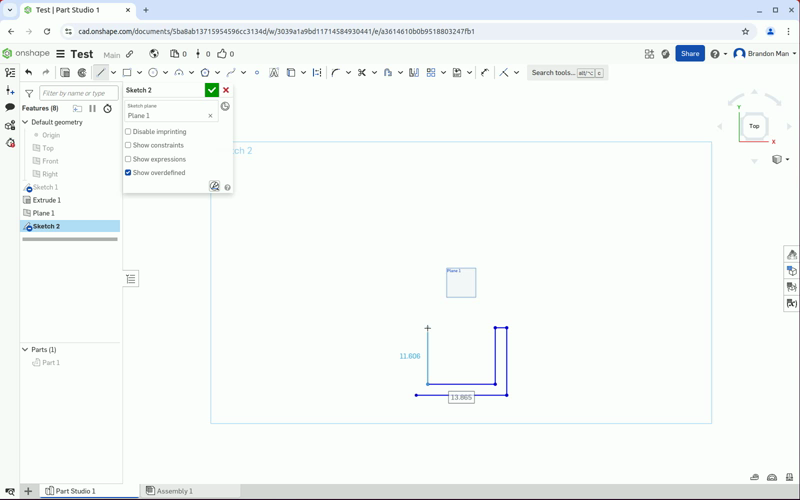
click(427, 327)
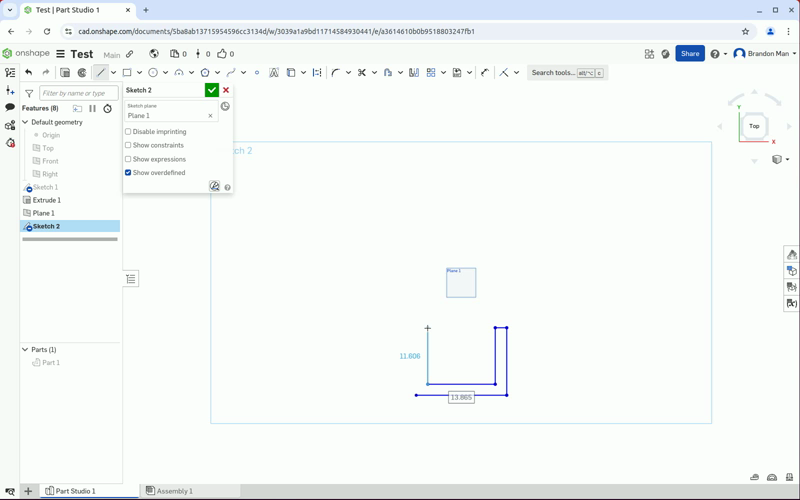
key_up(shift)
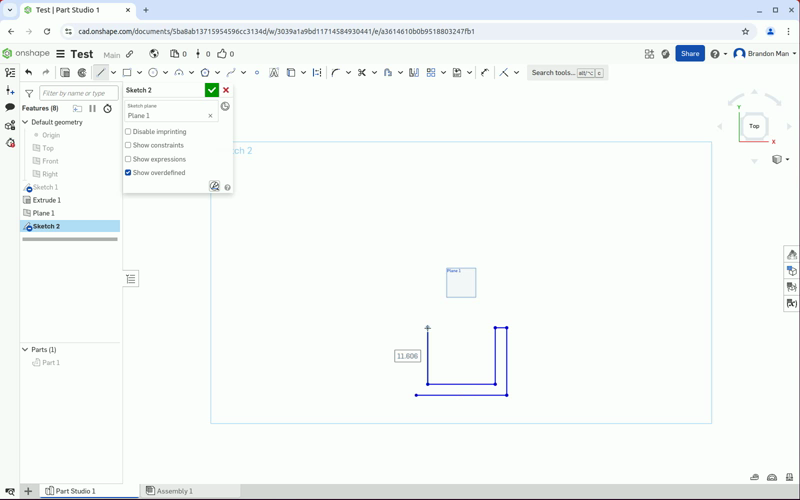
key_down(shift)
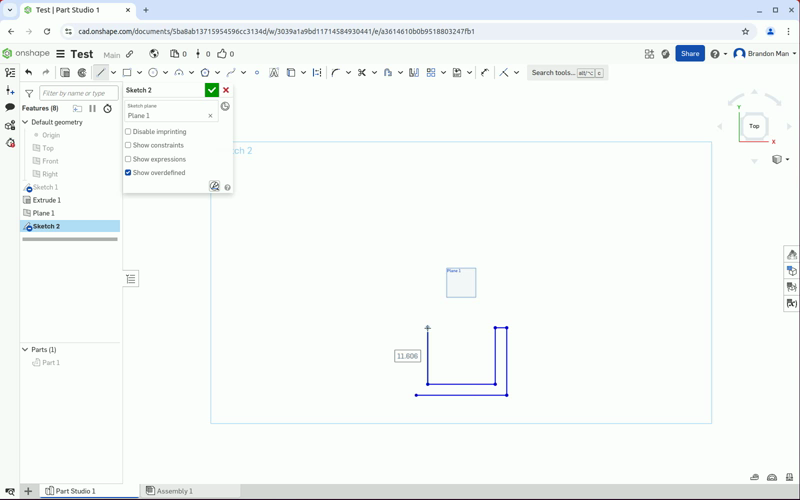
mouse_move(457, 327)
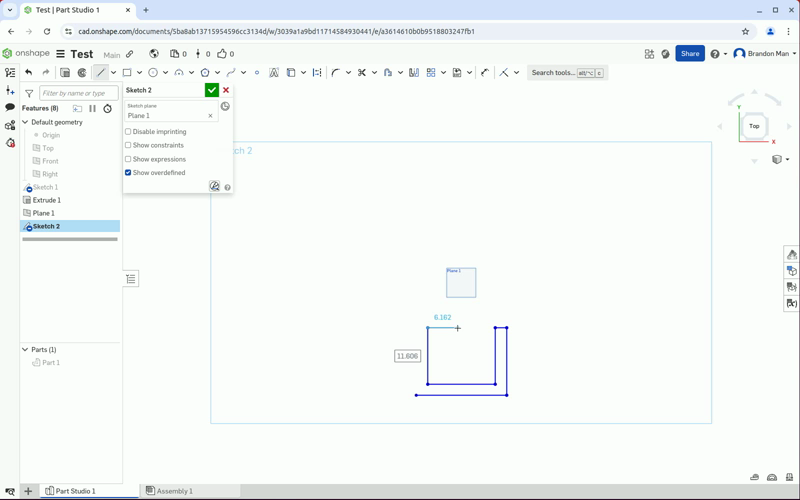
mouse_move(416, 327)
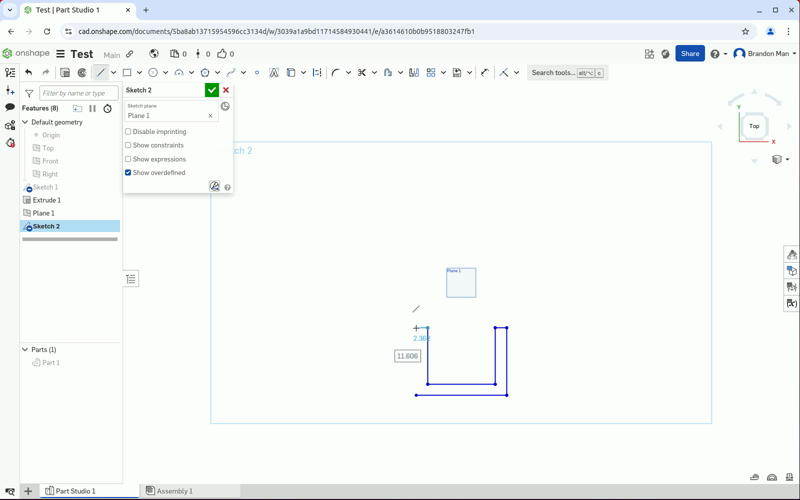
click(416, 327)
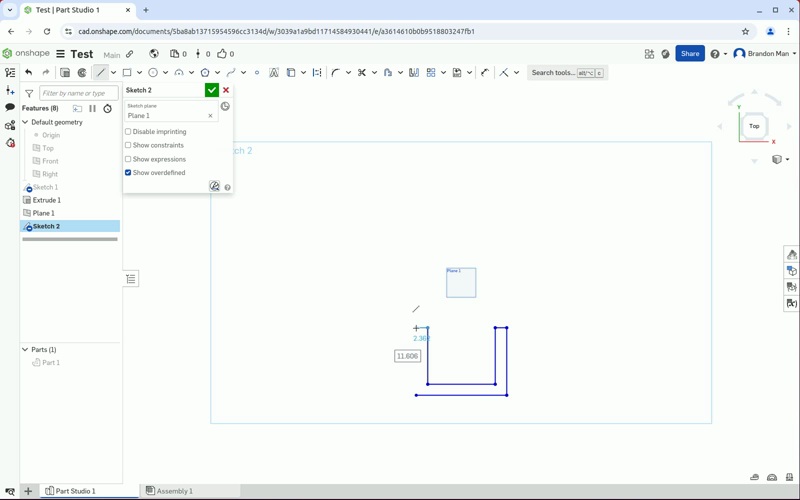
key_up(shift)
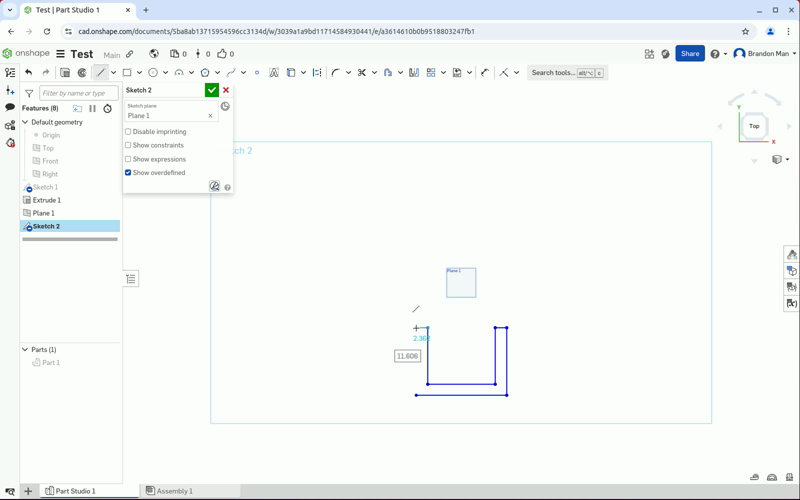
key_down(shift)
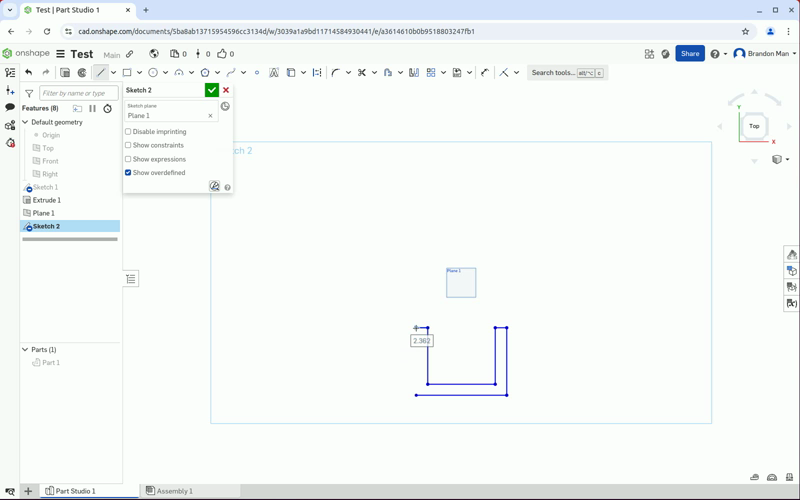
mouse_move(416, 395)
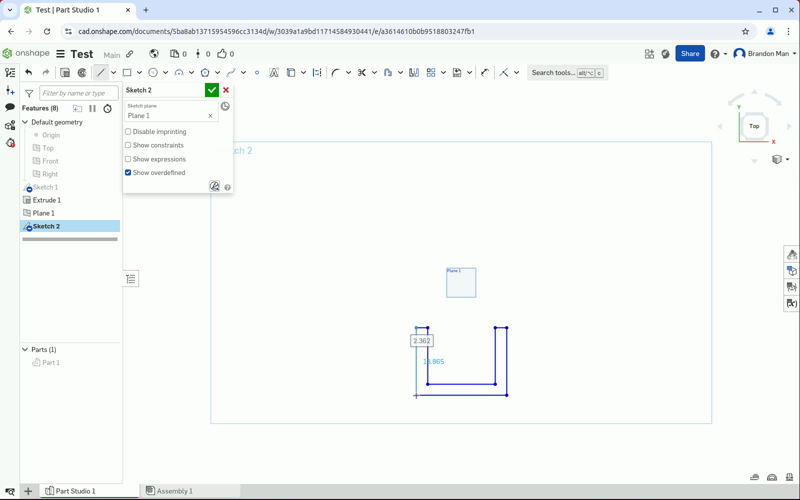
key_up(shift)
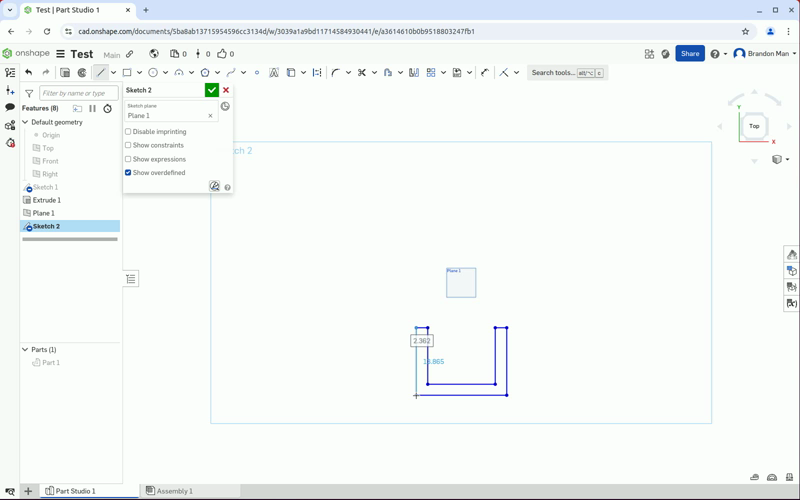
click(416, 395)
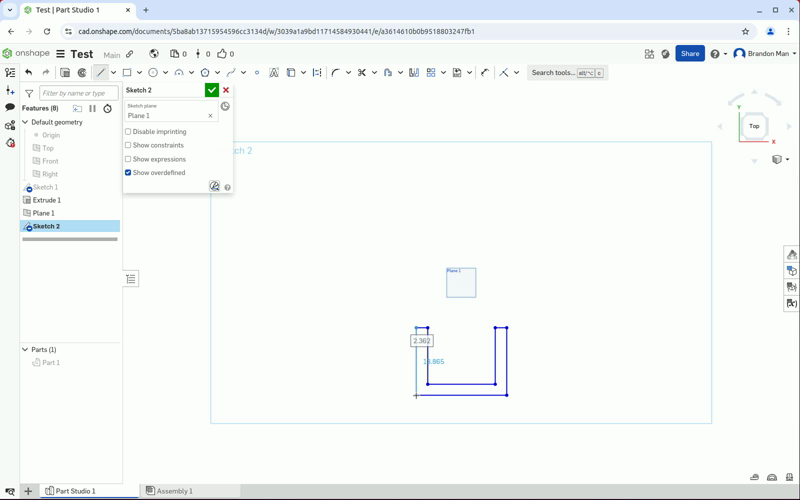
key(esc)
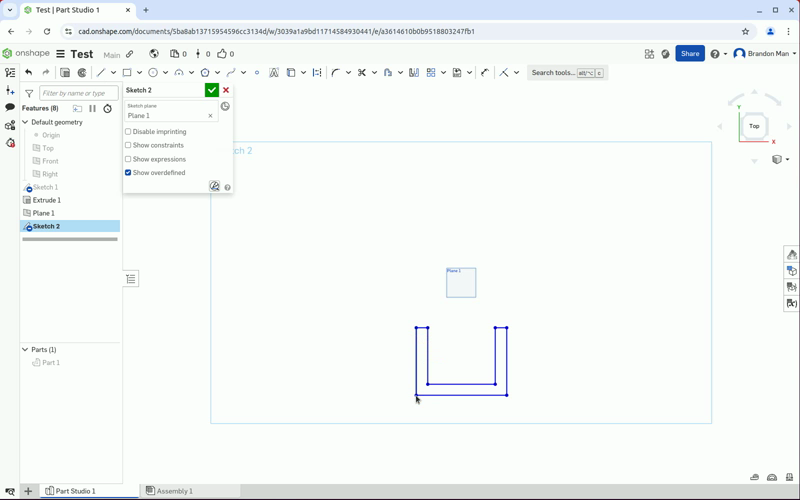
mouse_move(417, 389)
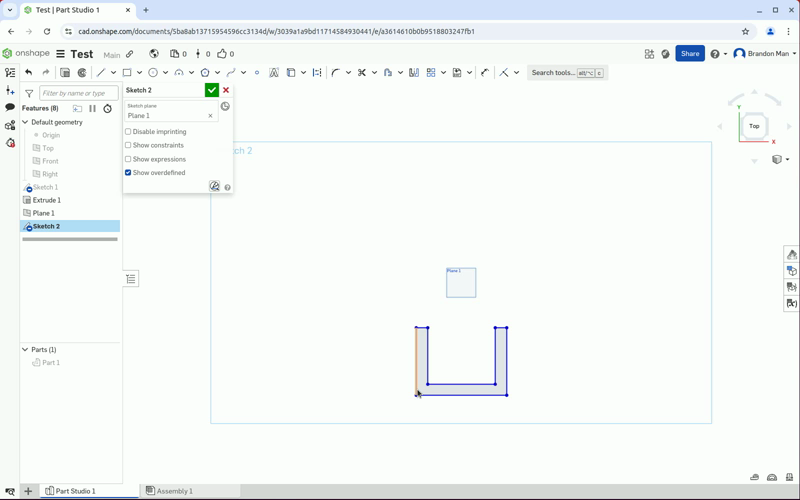
click(417, 389)
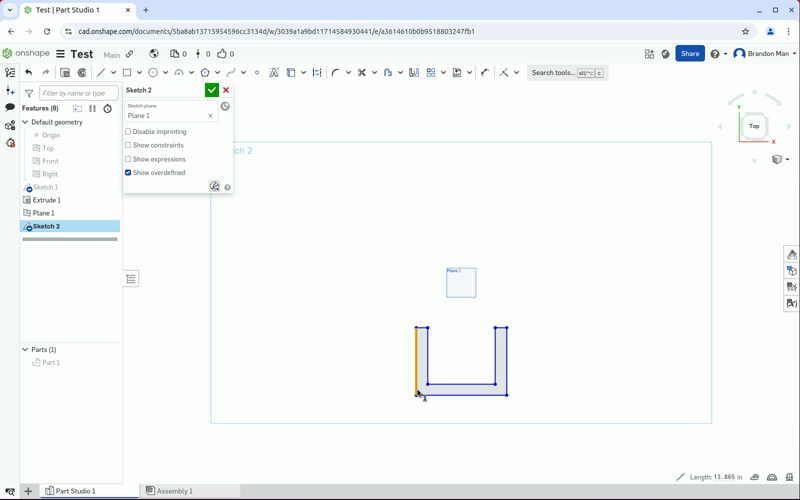
mouse_move(73, 352)
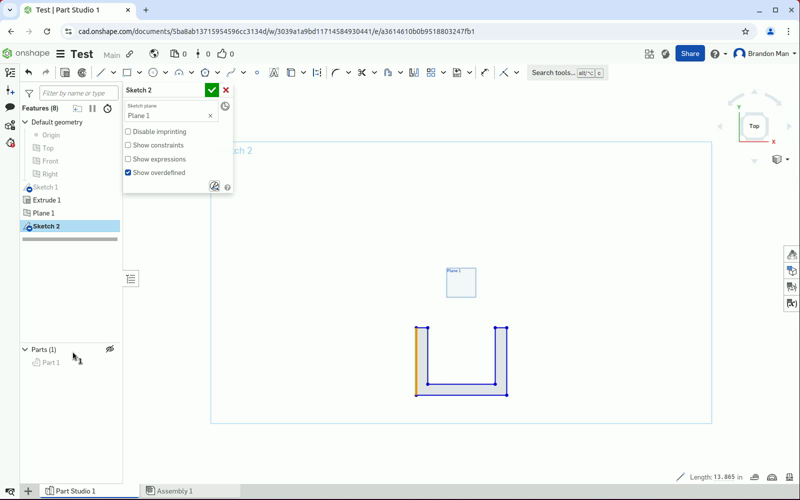
key(shift+y)
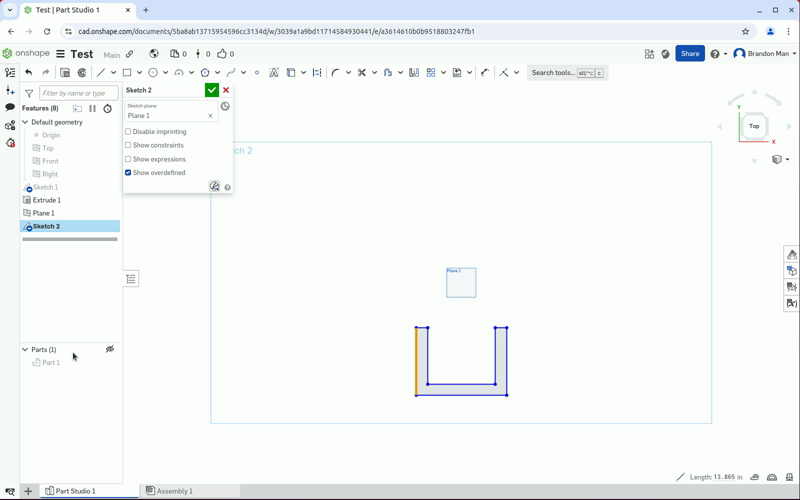
key(shift+e)
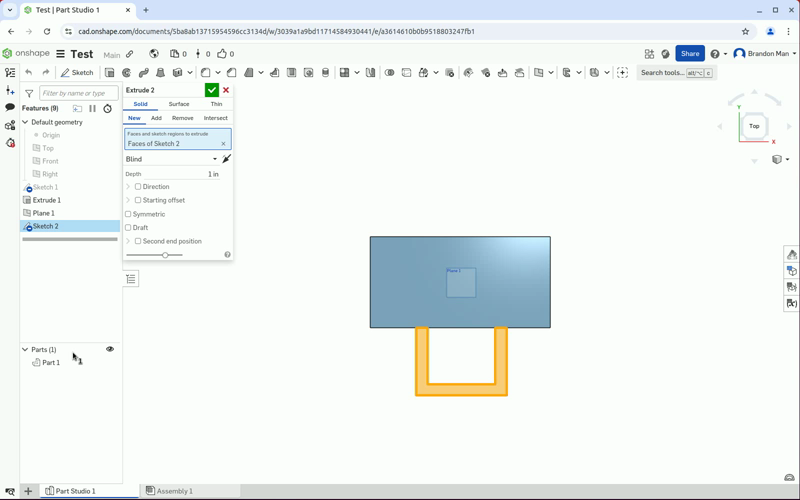
mouse_move(143, 106)
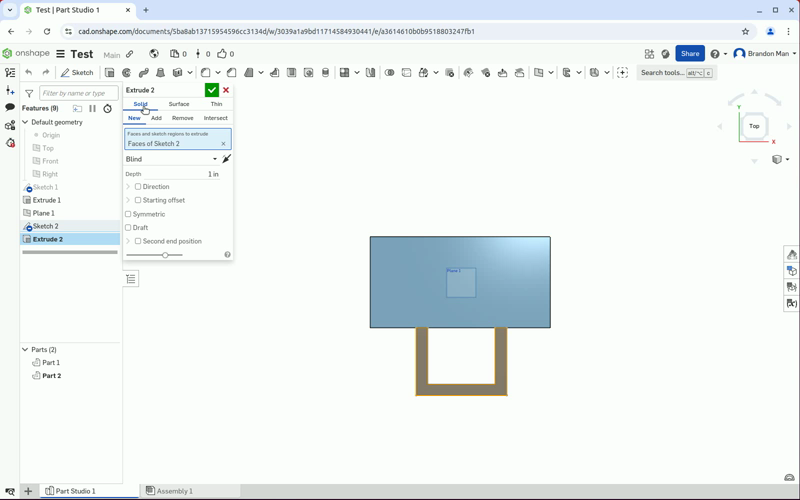
click(143, 106)
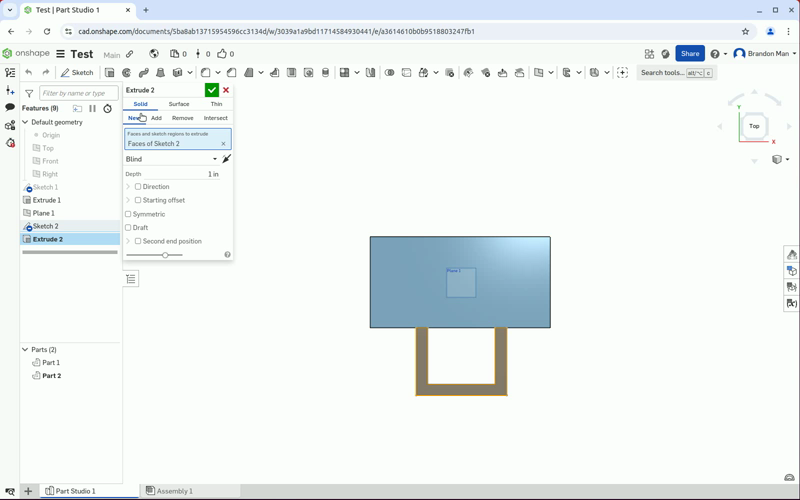
mouse_move(137, 120)
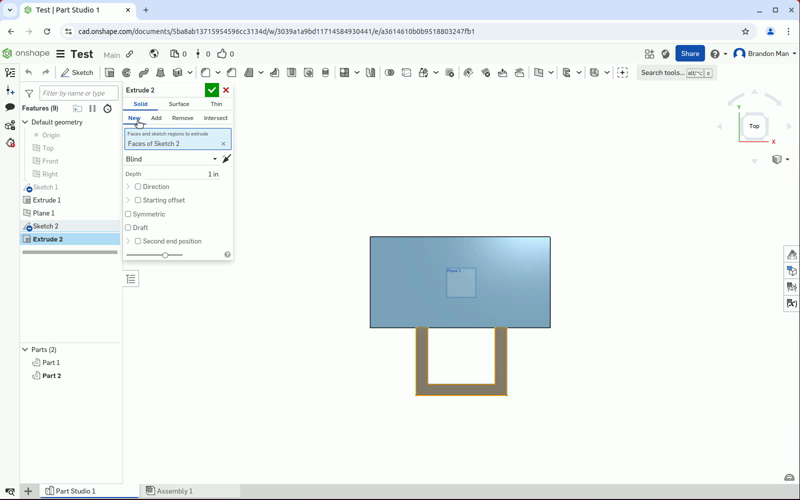
click(137, 120)
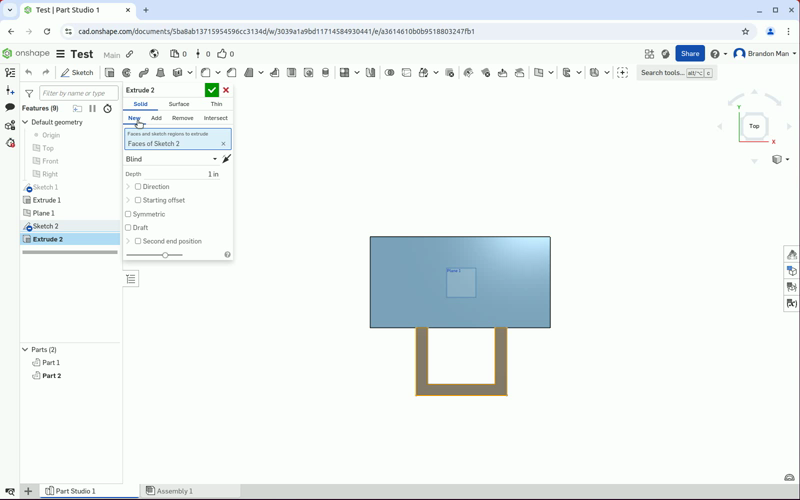
key(tab, 4)
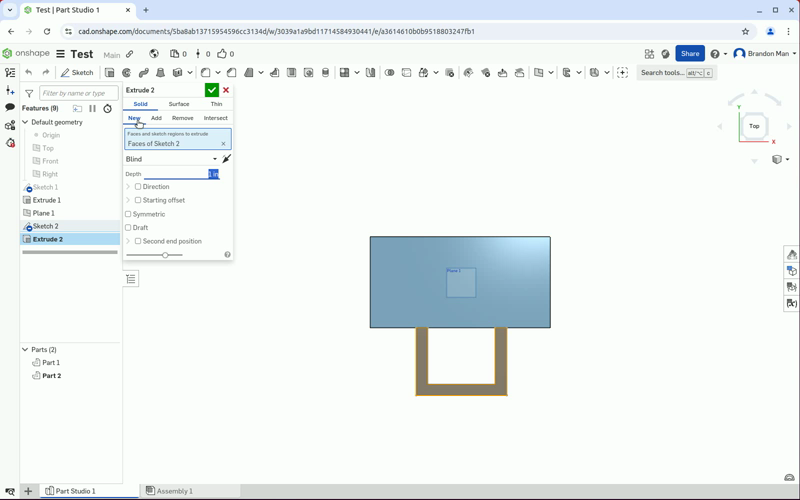
text(-6.981)
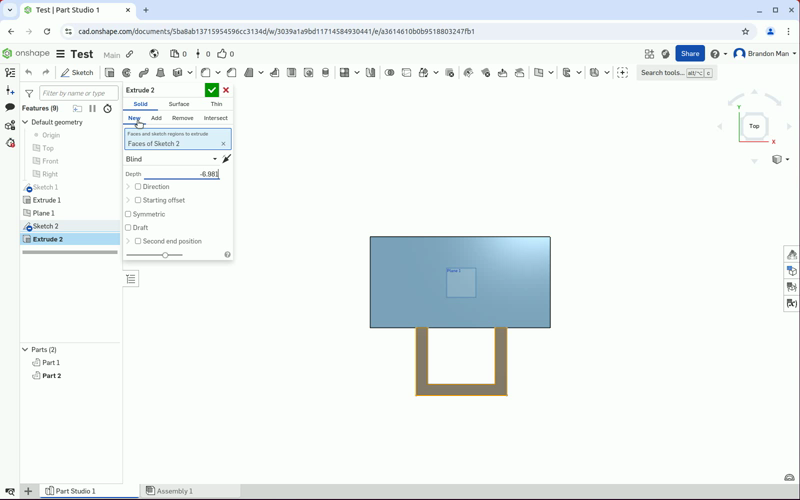
key(enter)
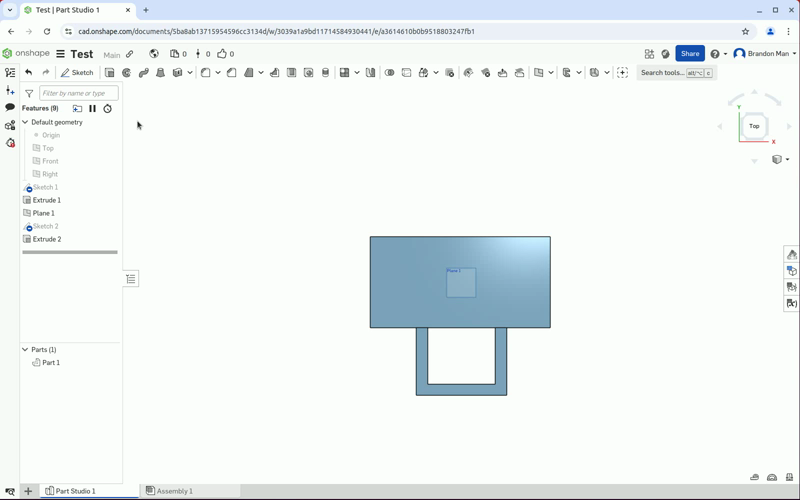
key(shift+h)
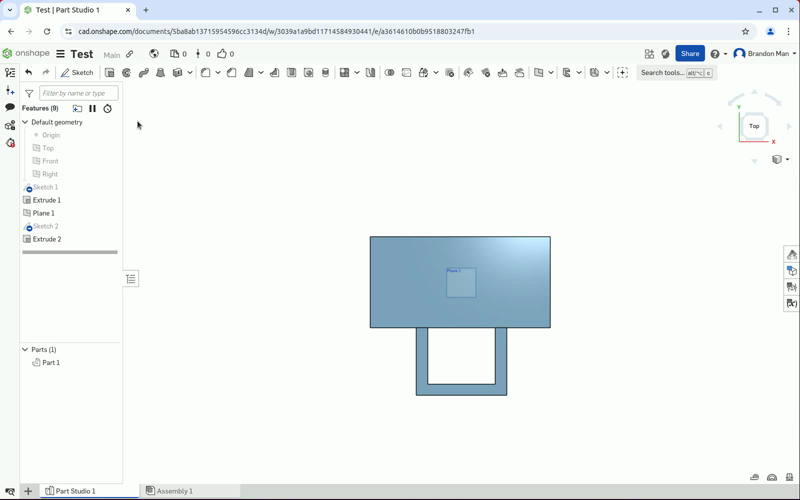
key(shift+h)
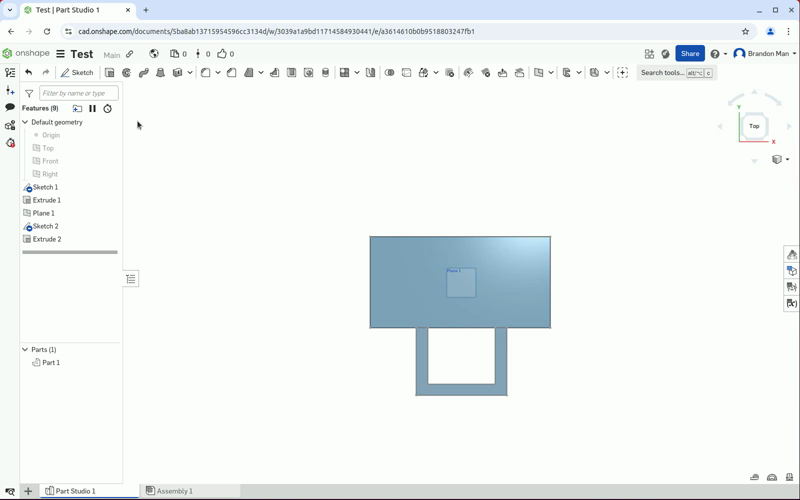
key(shift+7)
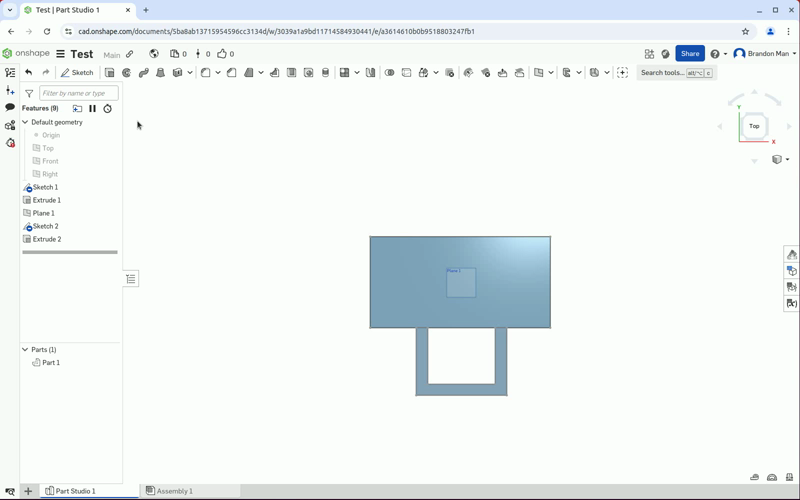
key(up, 3)
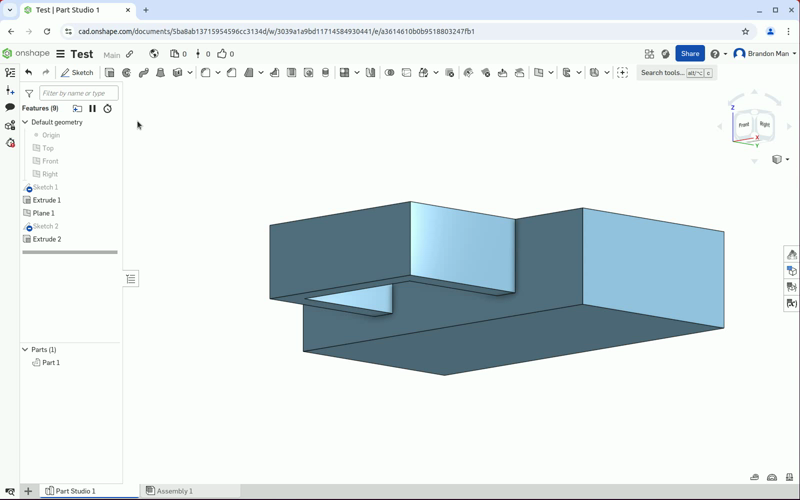
key(left, 3)
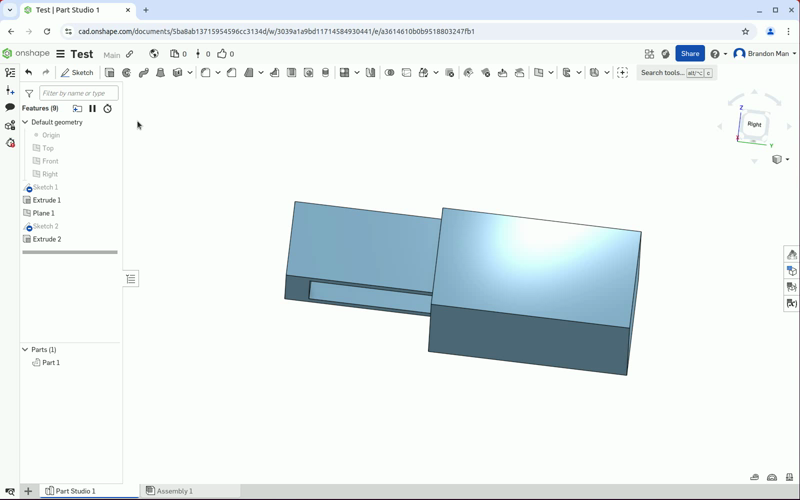
key(right, 3)
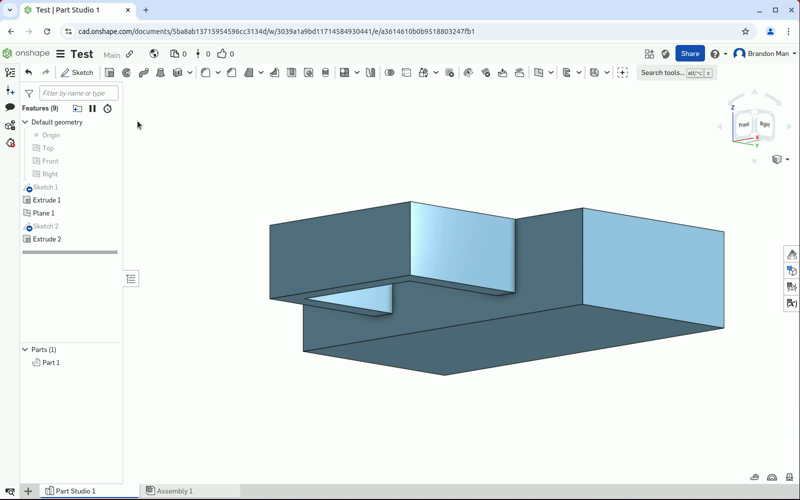
key(down, 3)
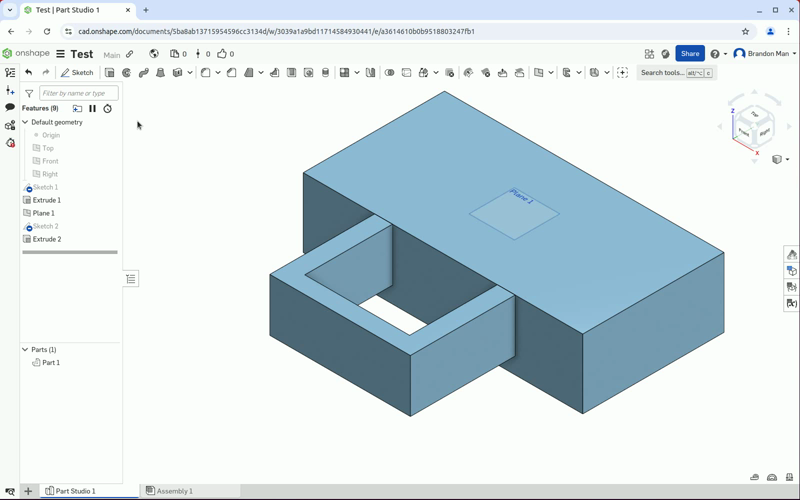
mouse_move(73, 189)
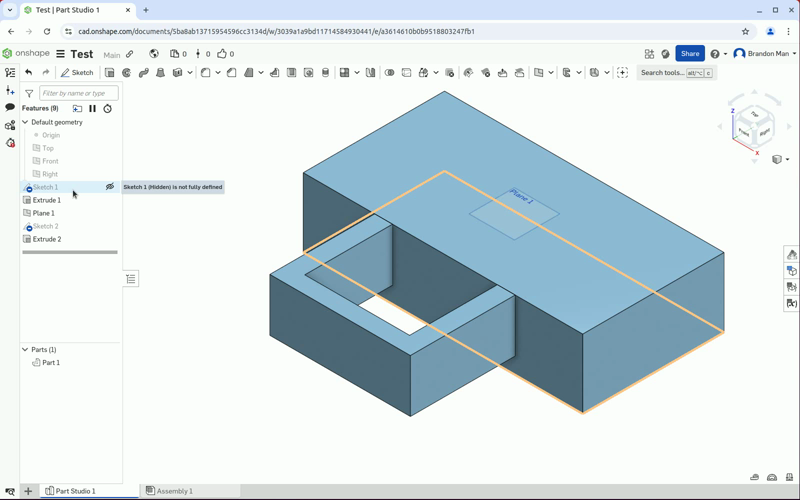
click(73, 189)